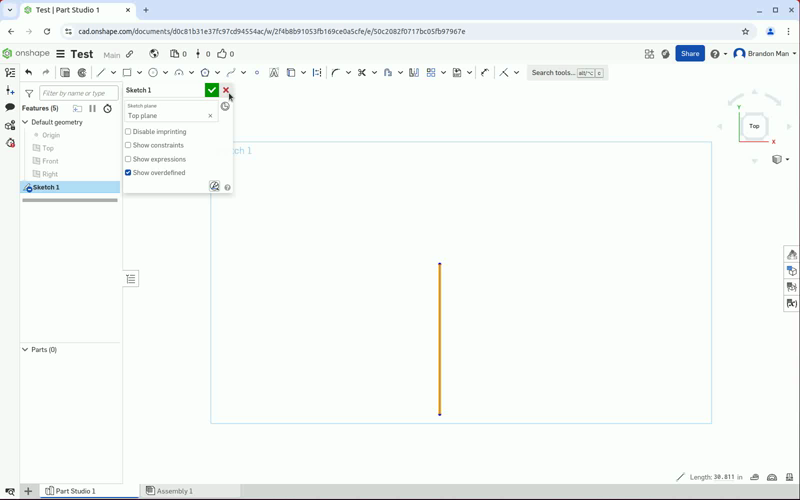
key(shift+h)
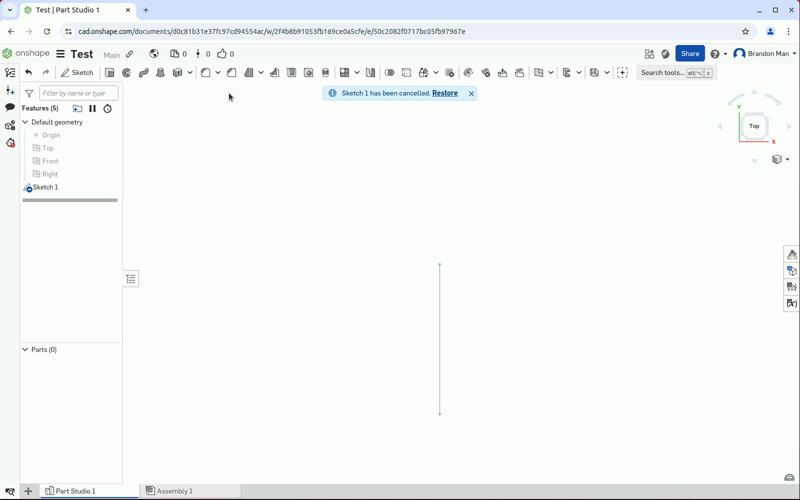
mouse_move(73, 352)
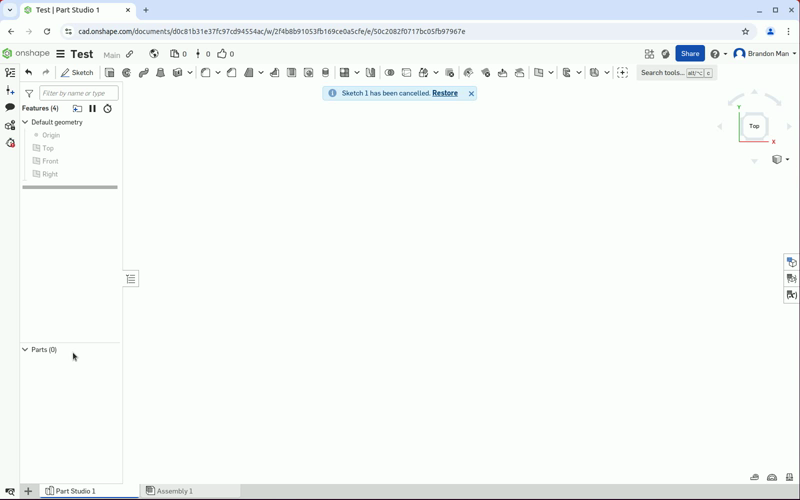
key(y)
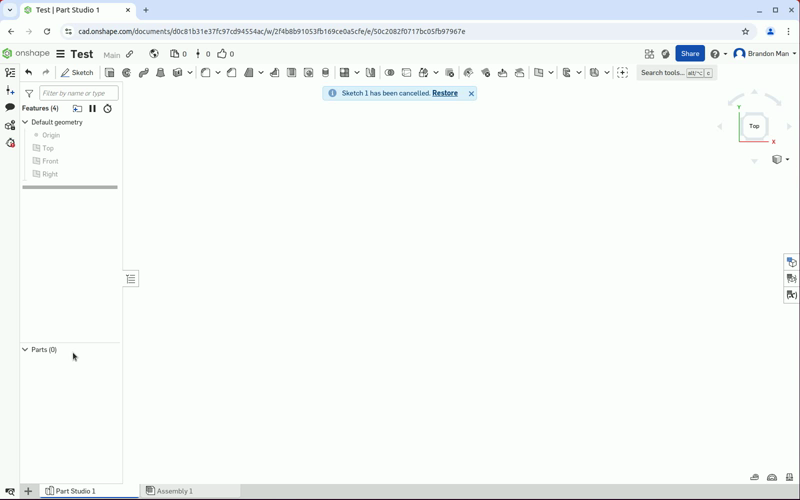
key(shift+p)
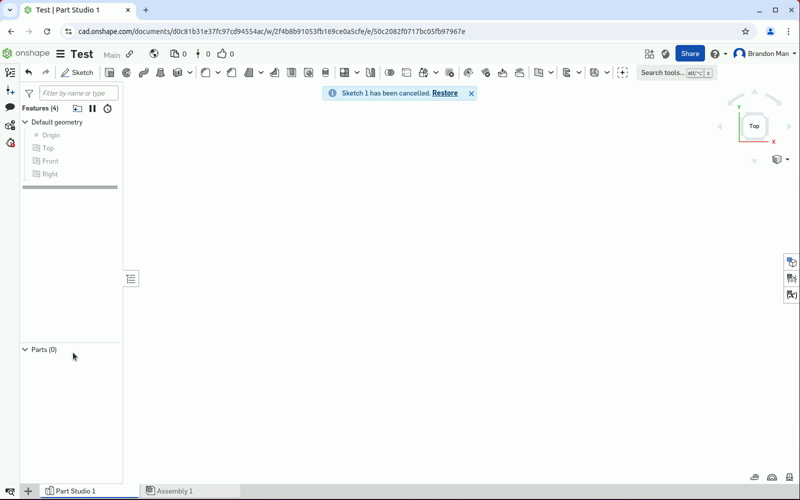
key(space)
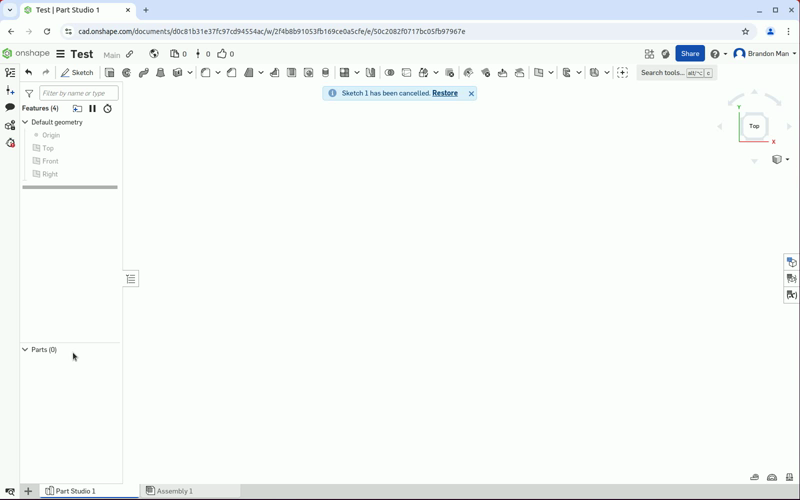
key_down(shift)
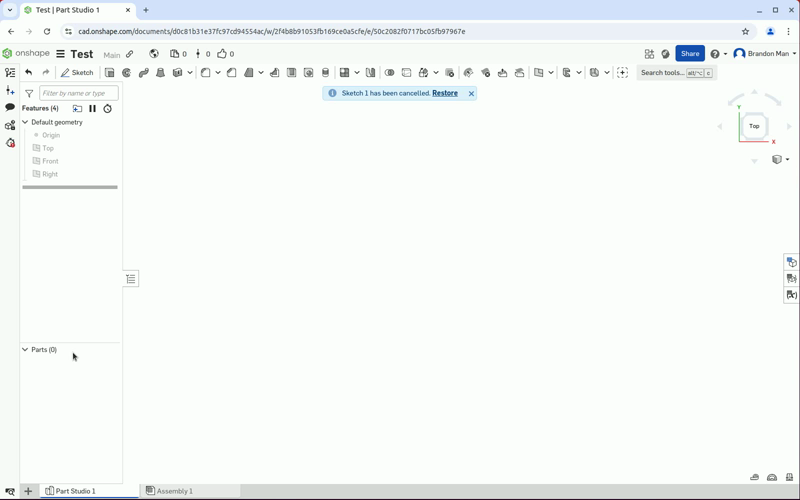
key(up)
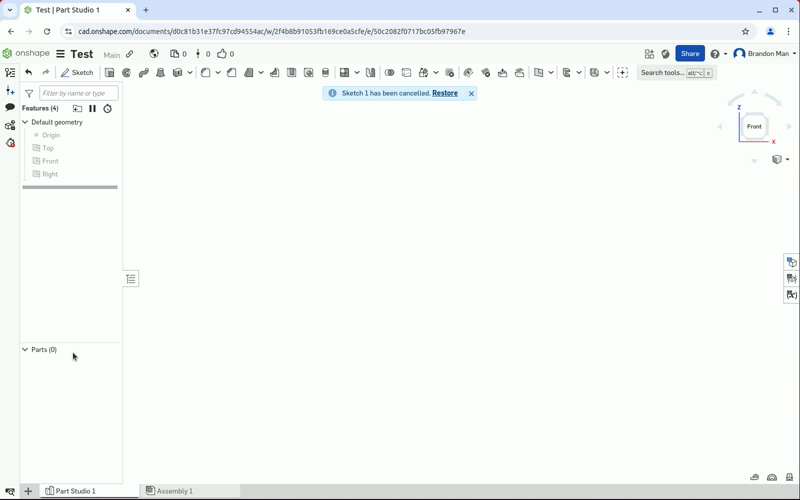
key_up(shift)
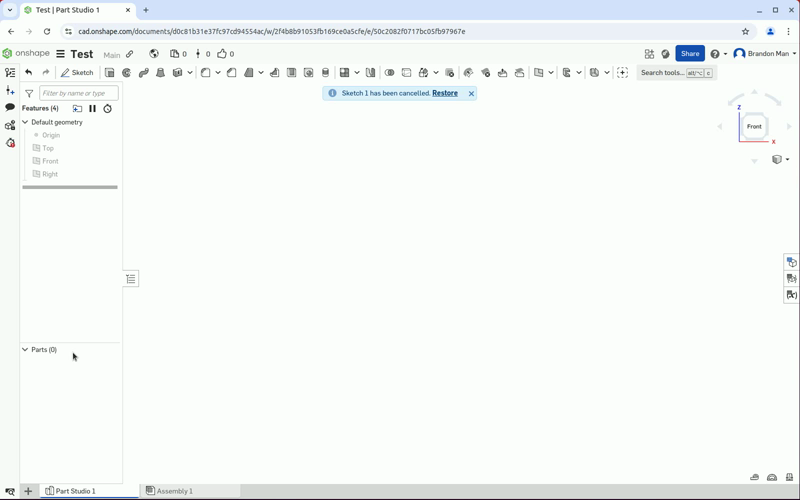
mouse_move(73, 352)
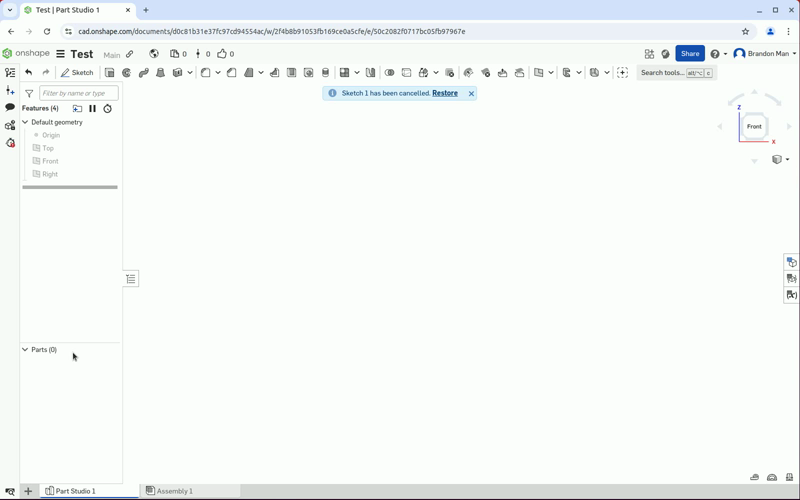
key(shift+y)
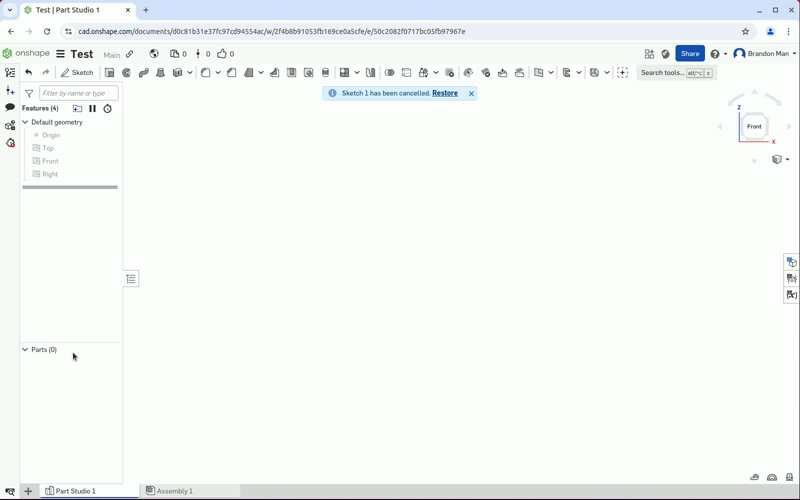
key(shift+s)
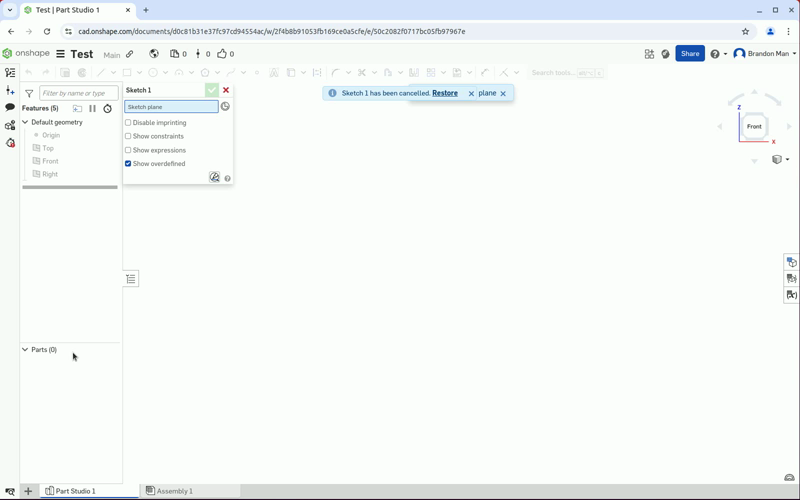
mouse_move(73, 163)
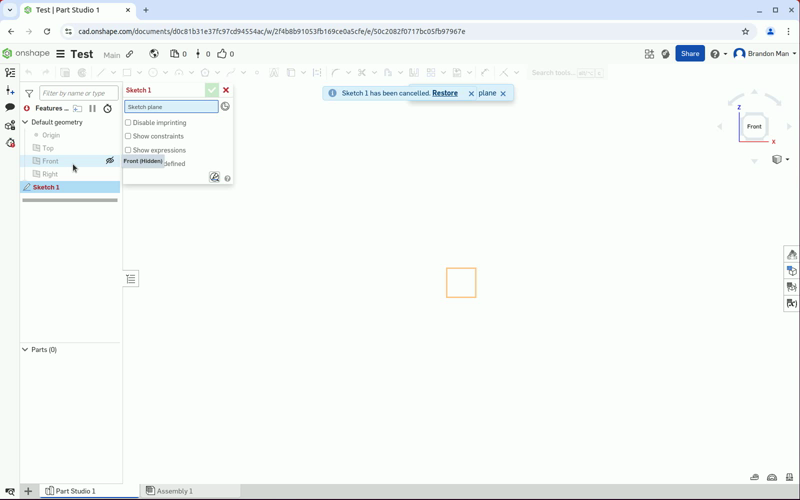
click(73, 163)
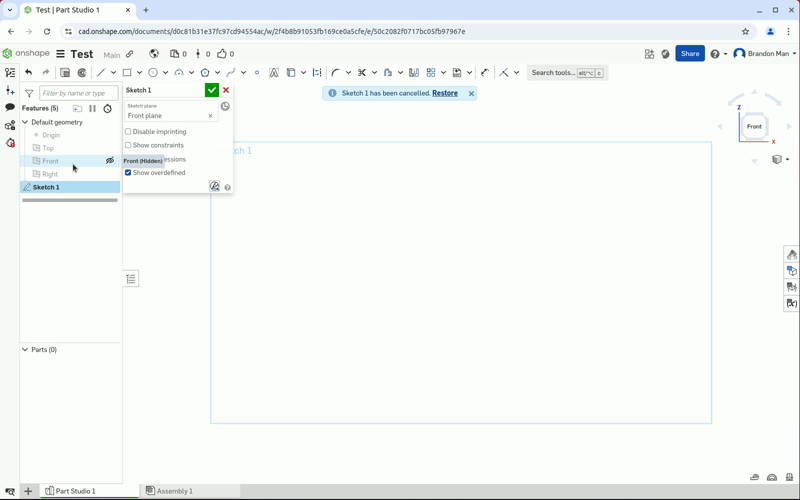
mouse_move(73, 352)
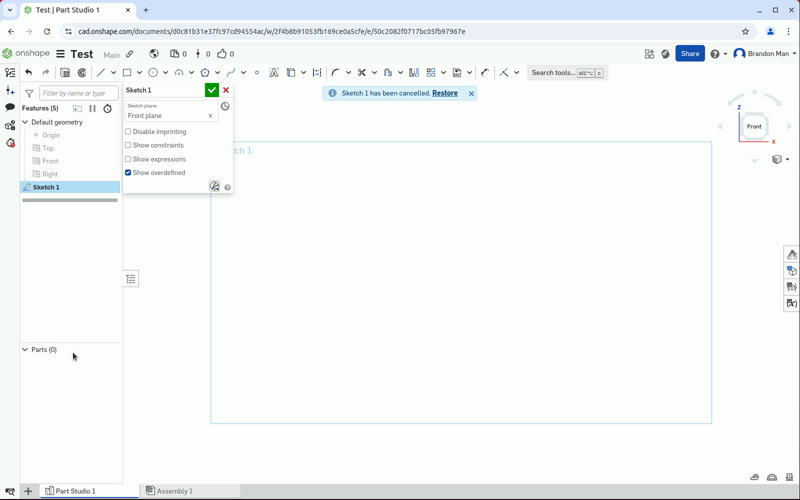
key(y)
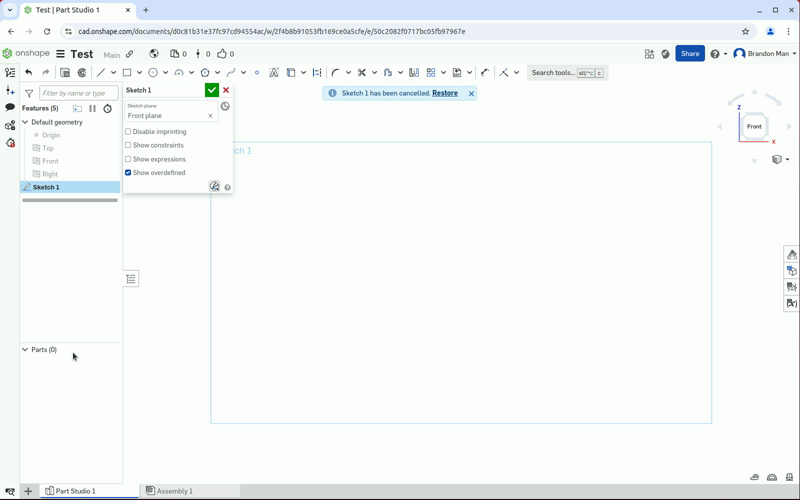
key(l)
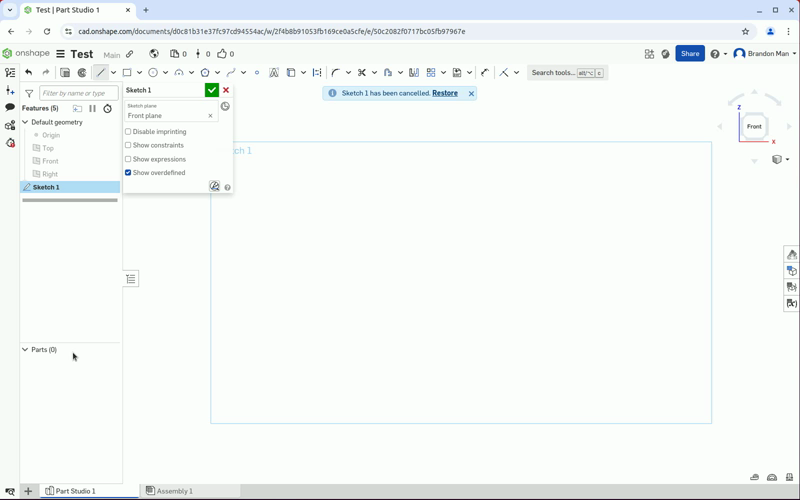
key_down(shift)
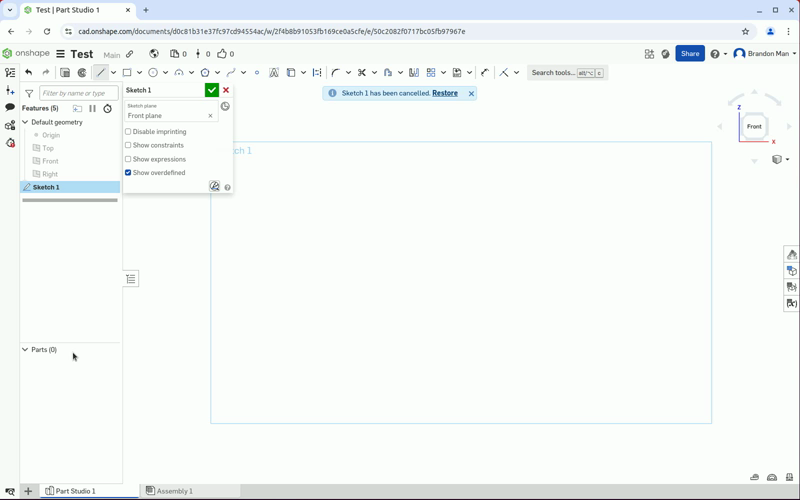
mouse_move(365, 319)
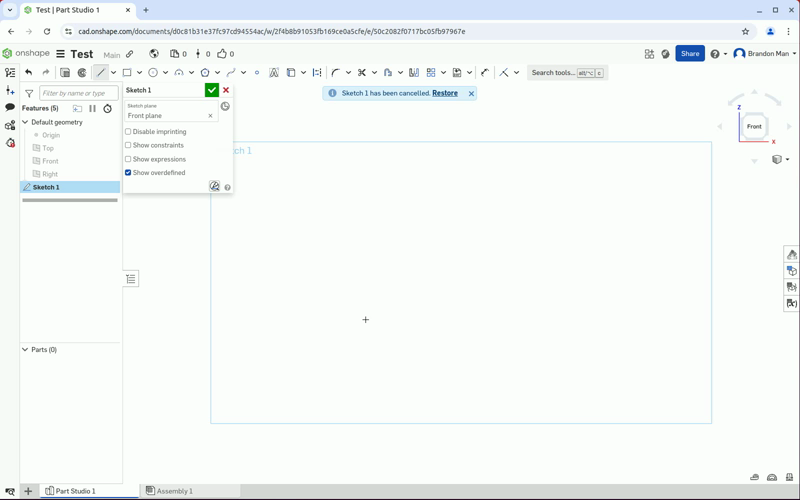
click(365, 319)
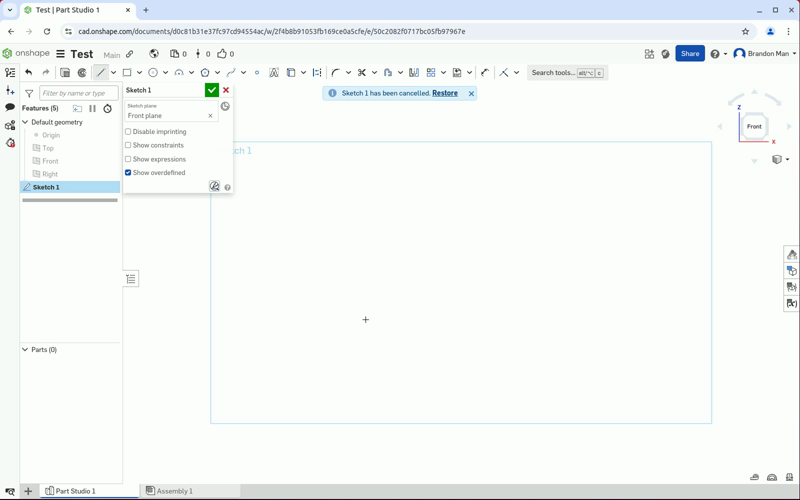
key_up(shift)
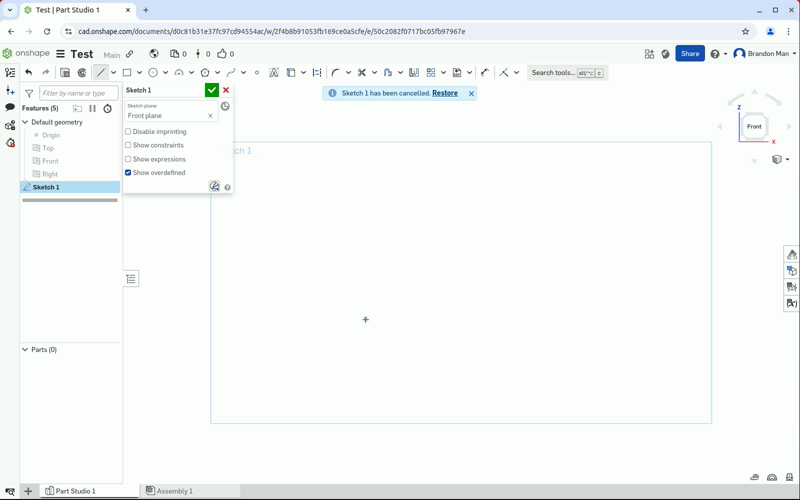
key_down(shift)
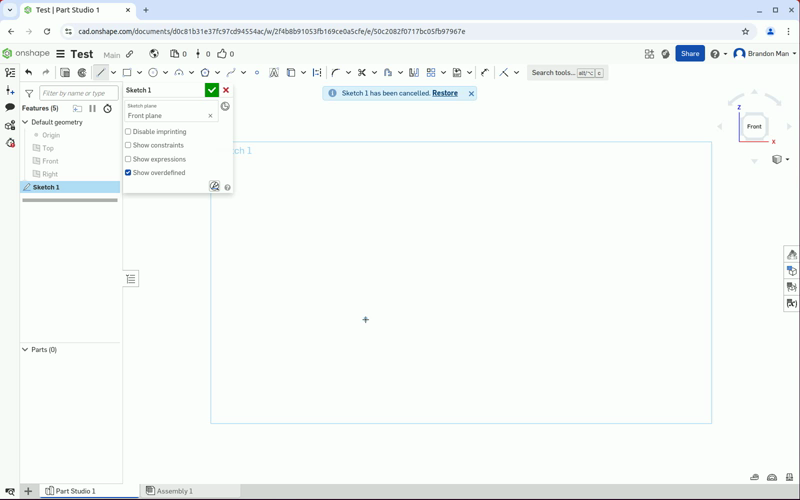
mouse_move(555, 319)
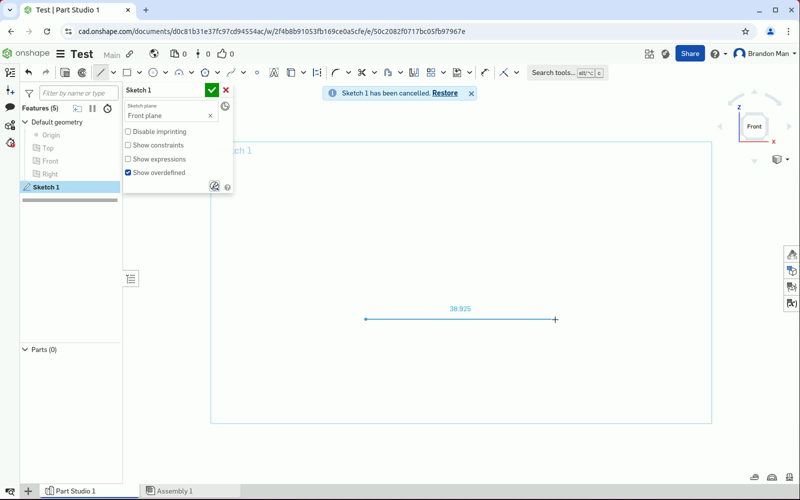
click(555, 319)
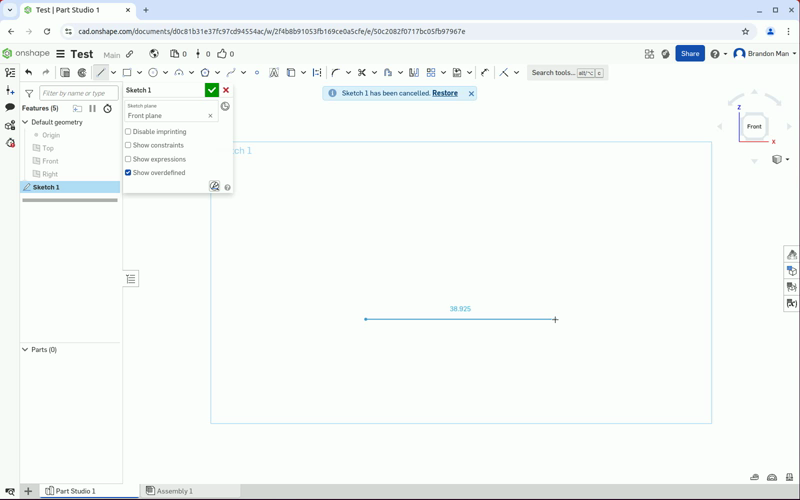
key_up(shift)
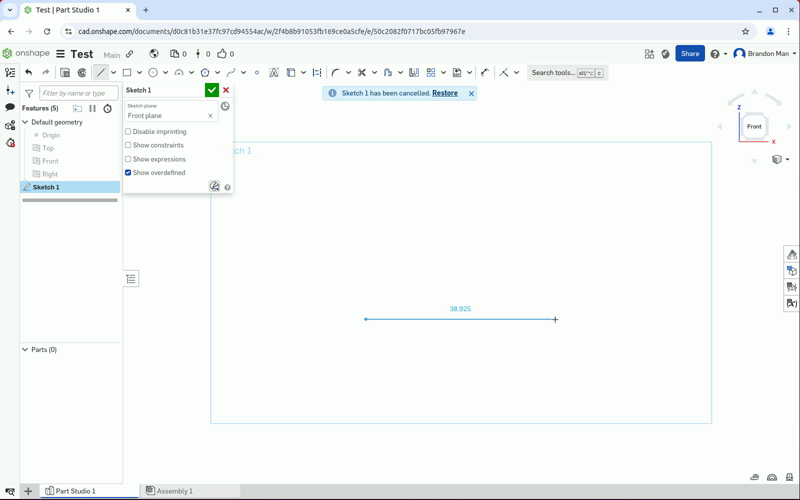
key_down(shift)
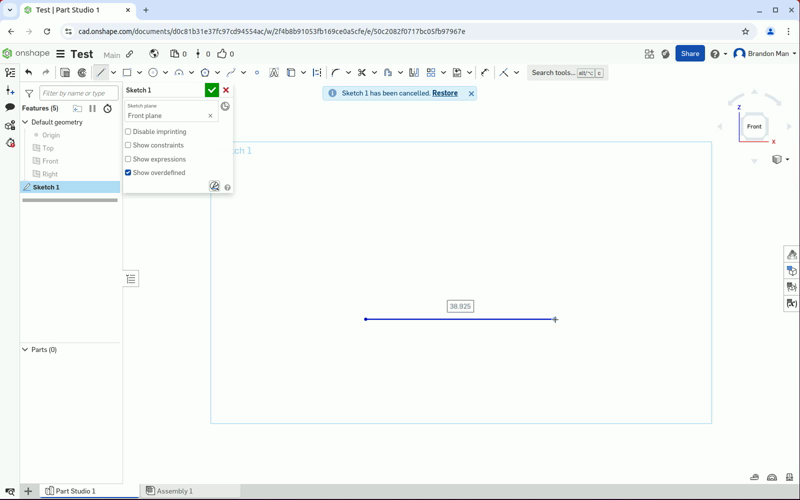
mouse_move(515, 215)
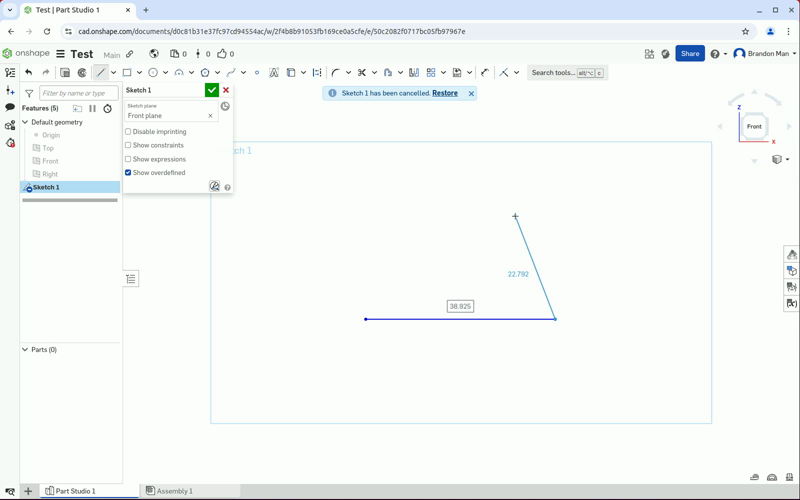
click(515, 215)
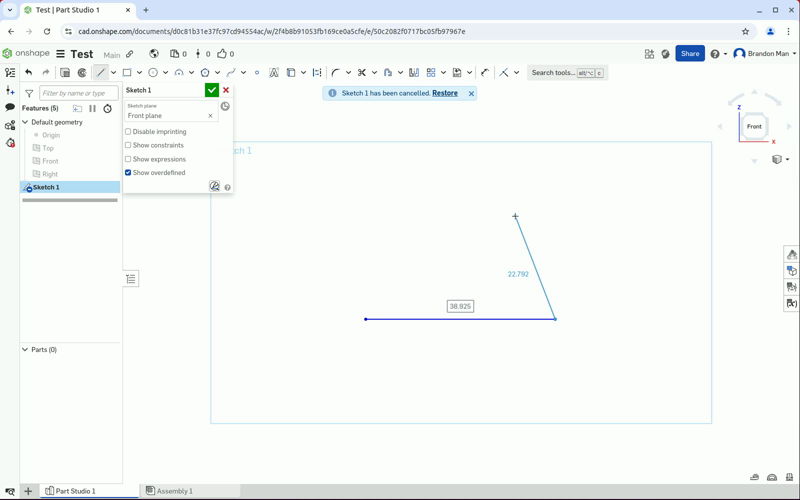
key_up(shift)
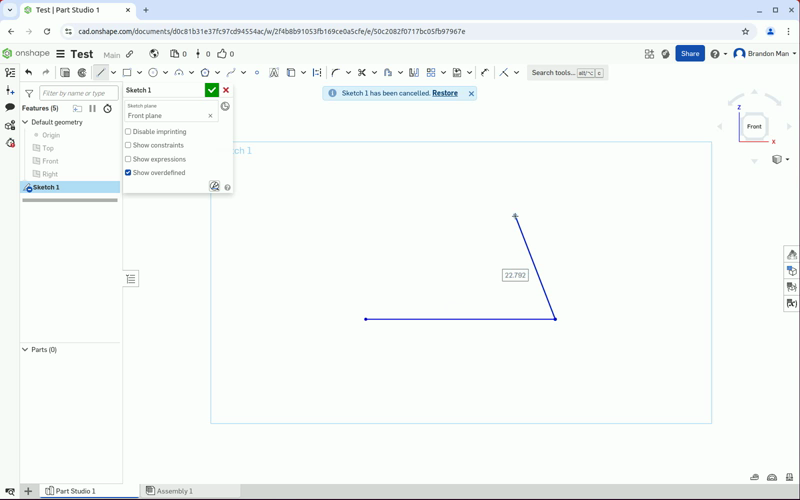
key(esc)
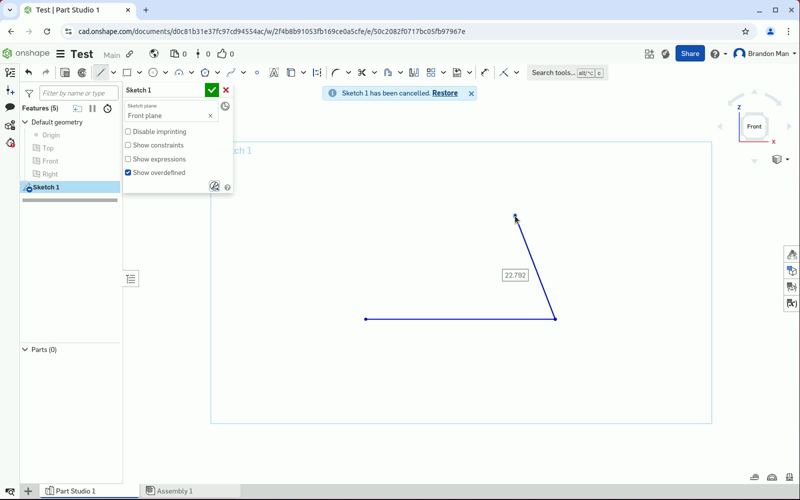
key(a)
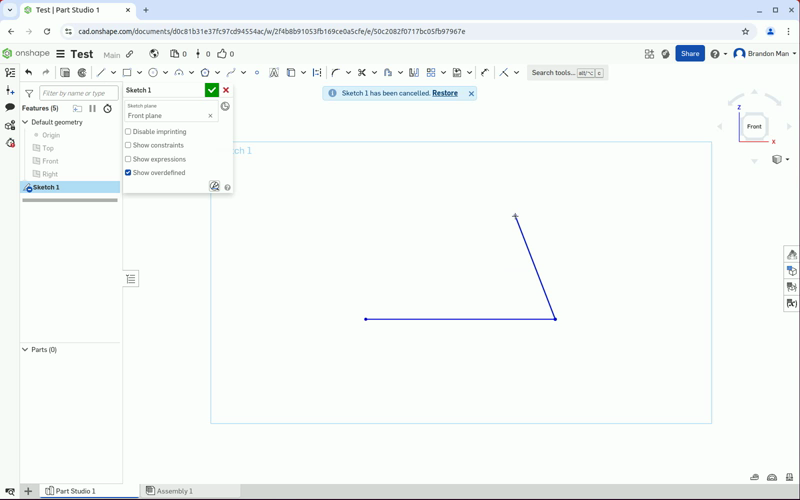
mouse_move(515, 215)
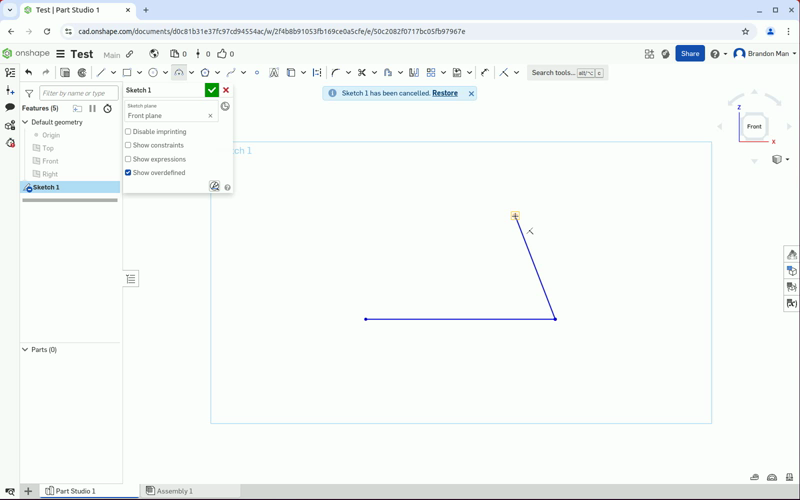
click(515, 215)
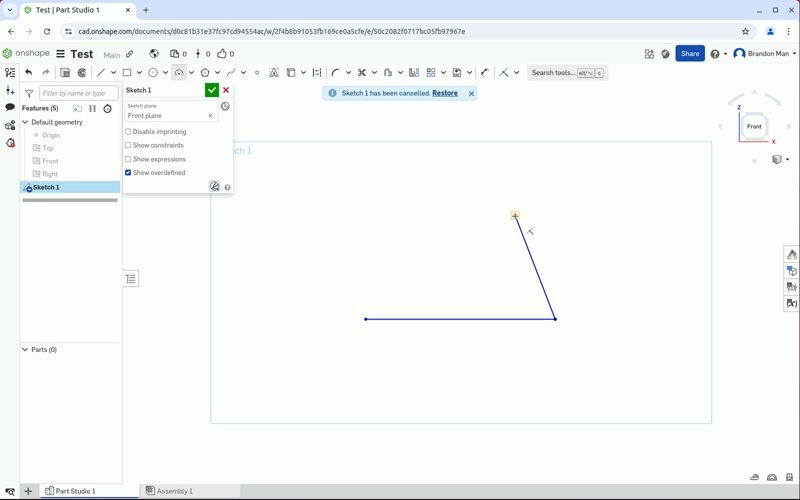
key_down(shift)
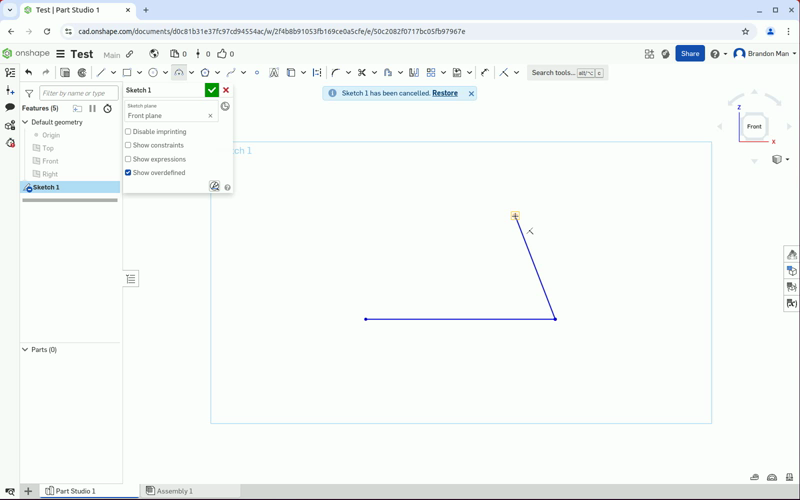
mouse_move(405, 215)
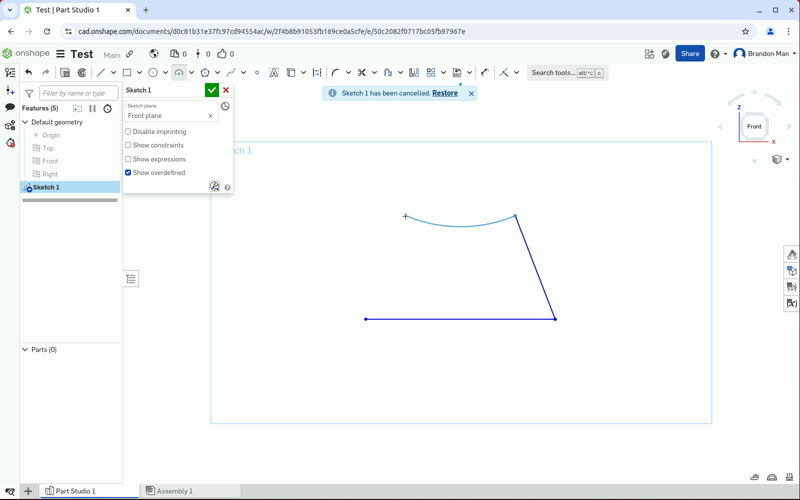
click(405, 215)
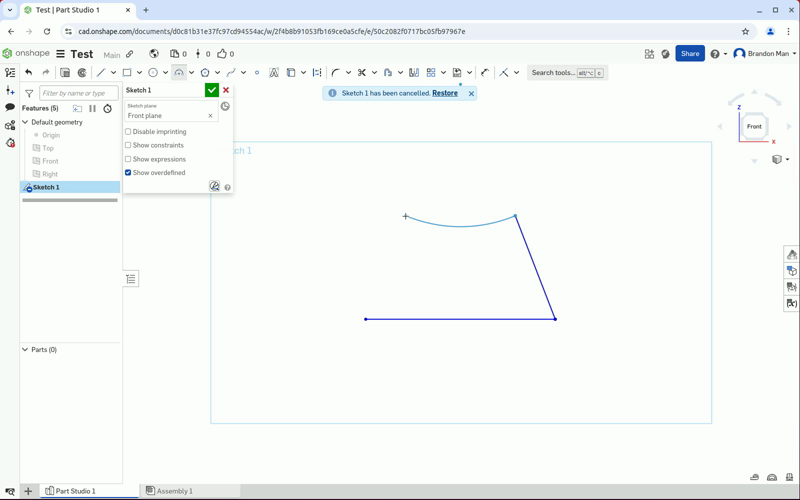
mouse_move(460, 284)
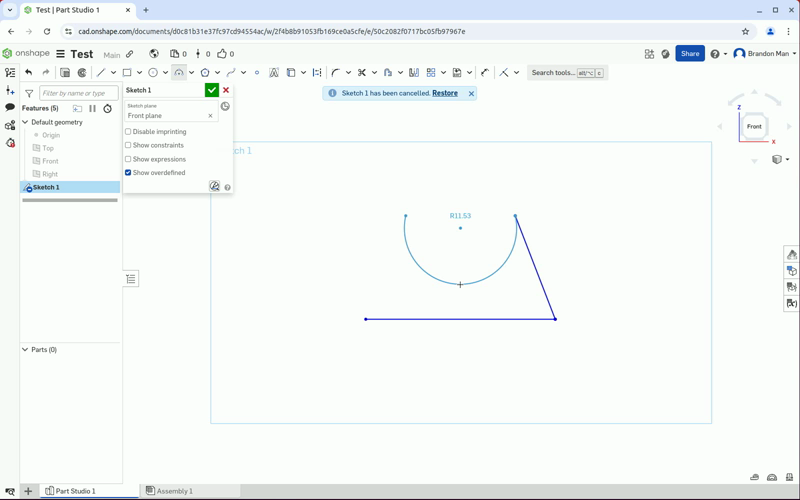
click(460, 284)
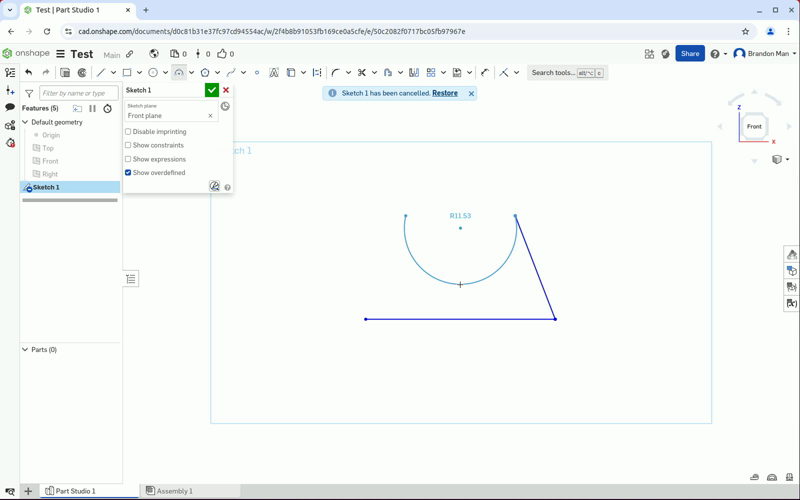
key_up(shift)
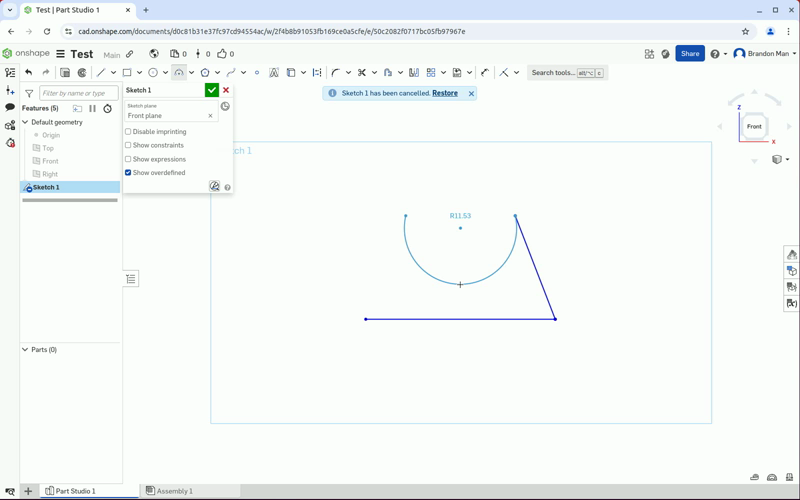
key(esc)
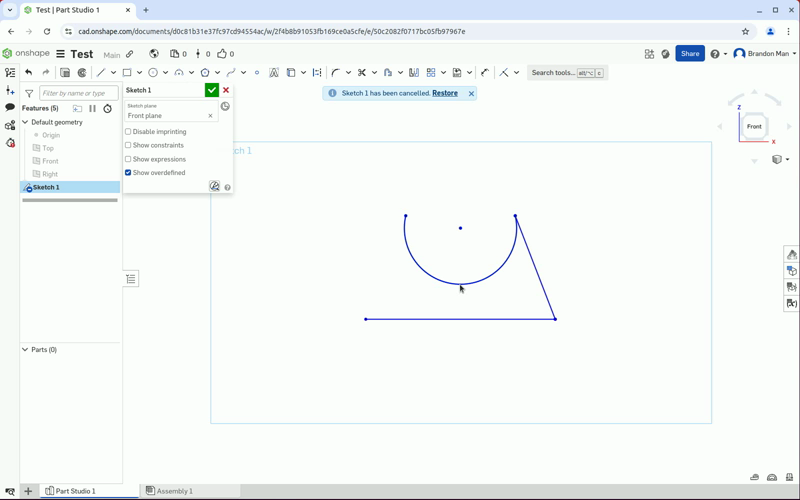
key(l)
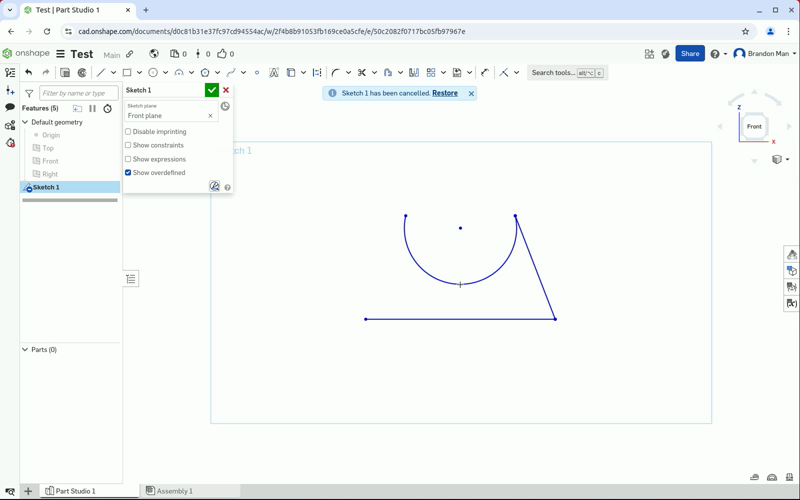
mouse_move(405, 215)
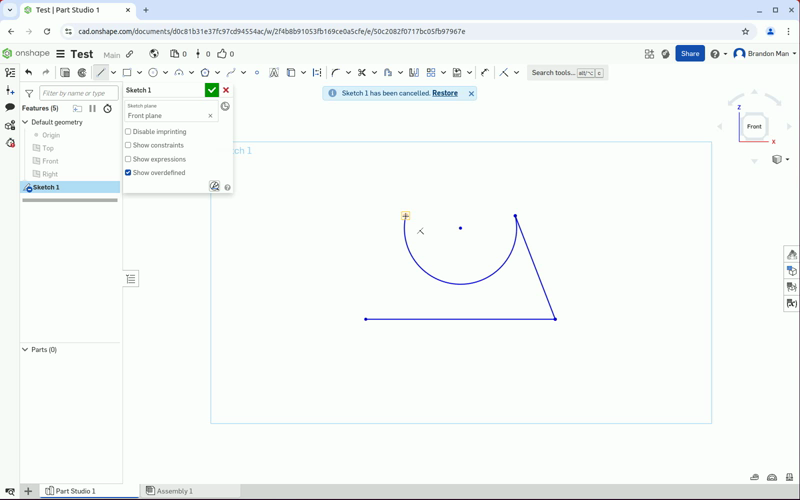
click(405, 215)
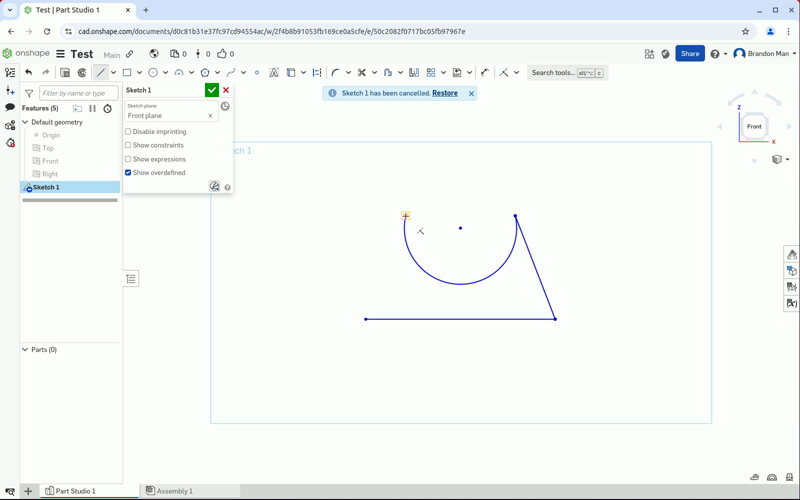
key_down(shift)
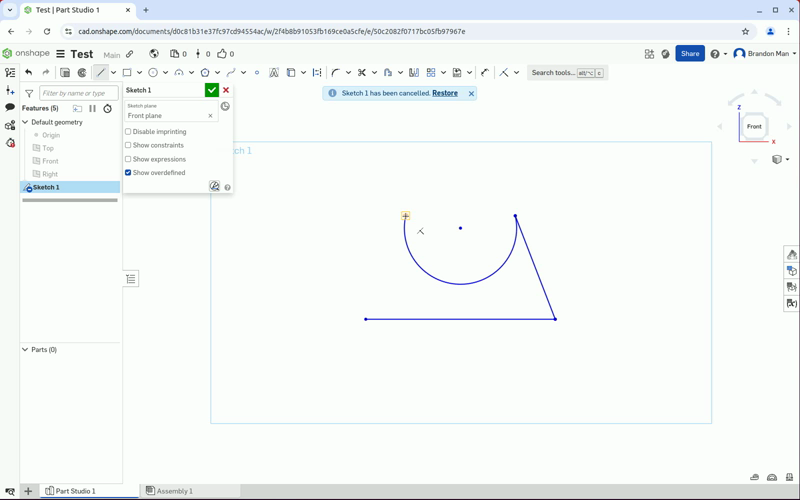
mouse_move(365, 319)
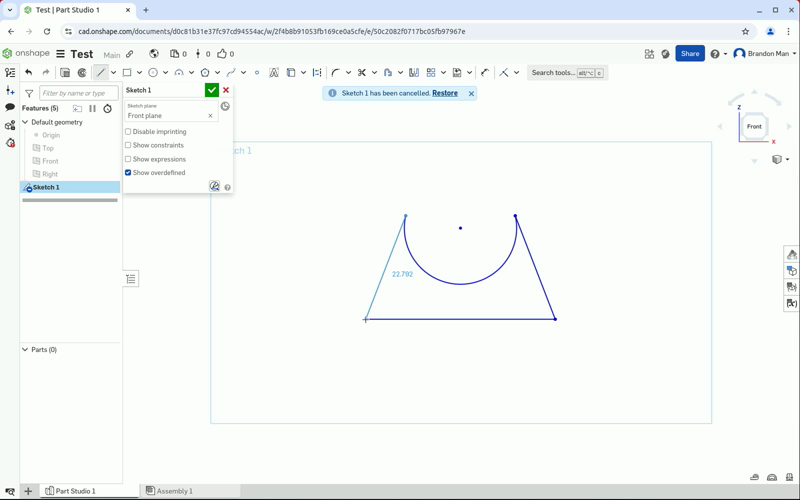
key_up(shift)
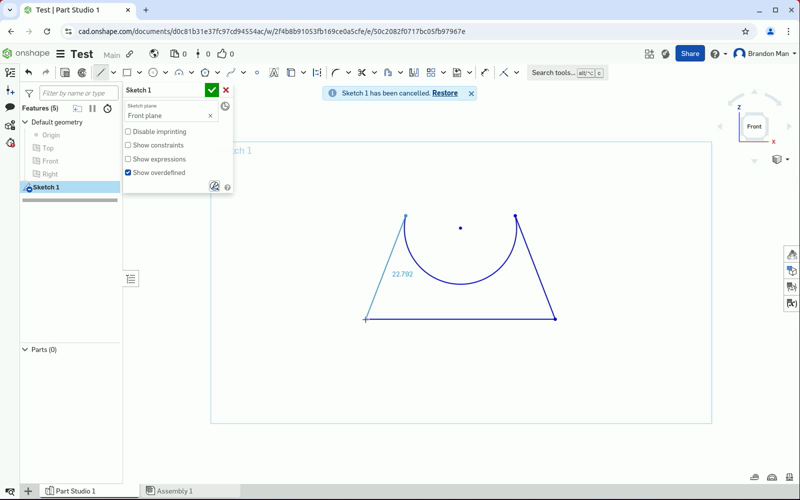
click(365, 319)
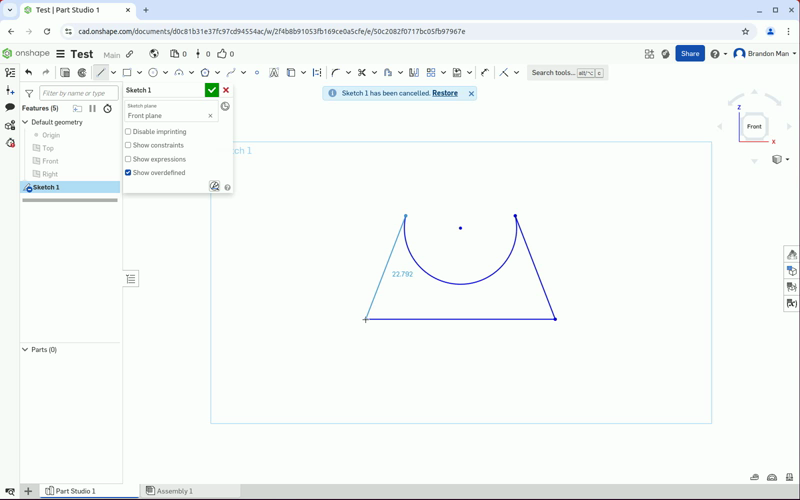
key(esc)
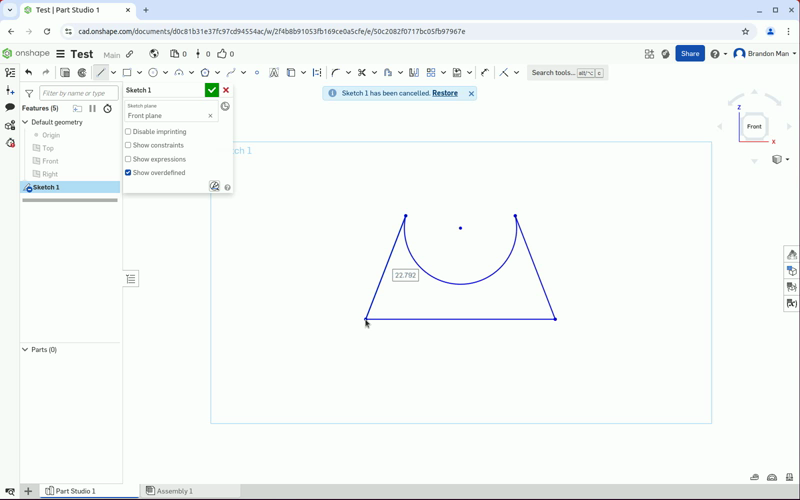
mouse_move(510, 285)
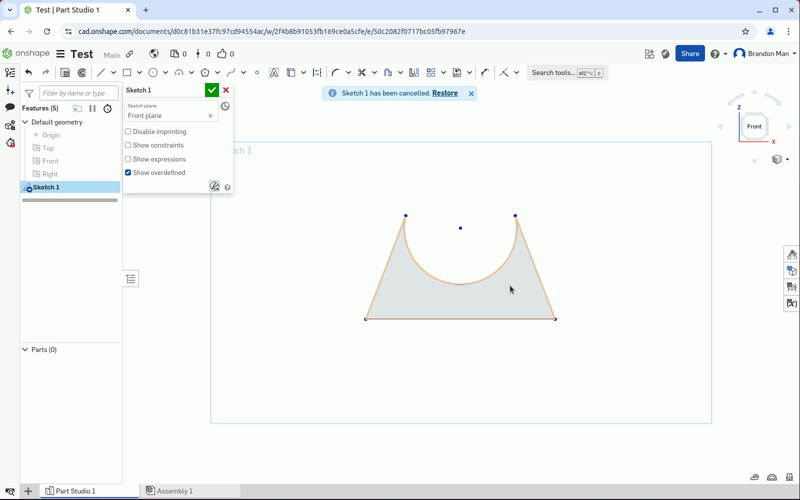
click(510, 285)
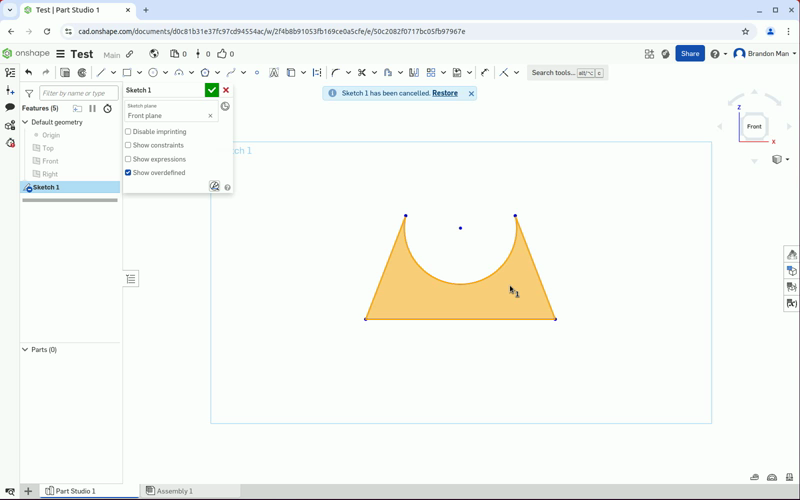
mouse_move(73, 352)
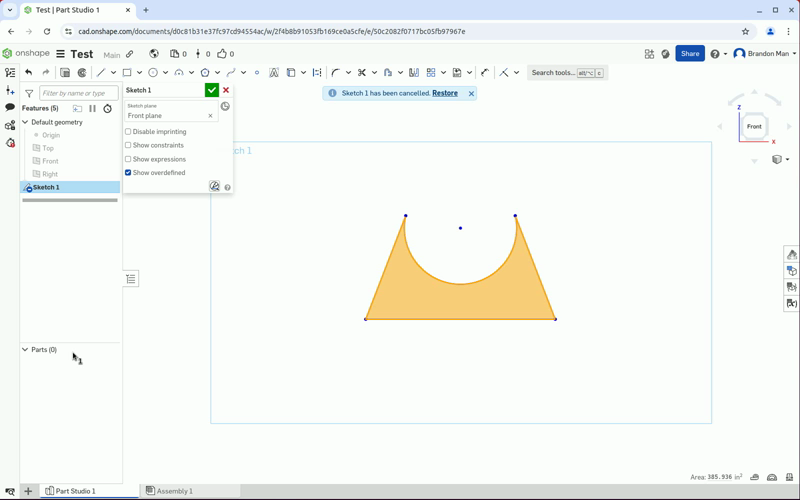
key(shift+y)
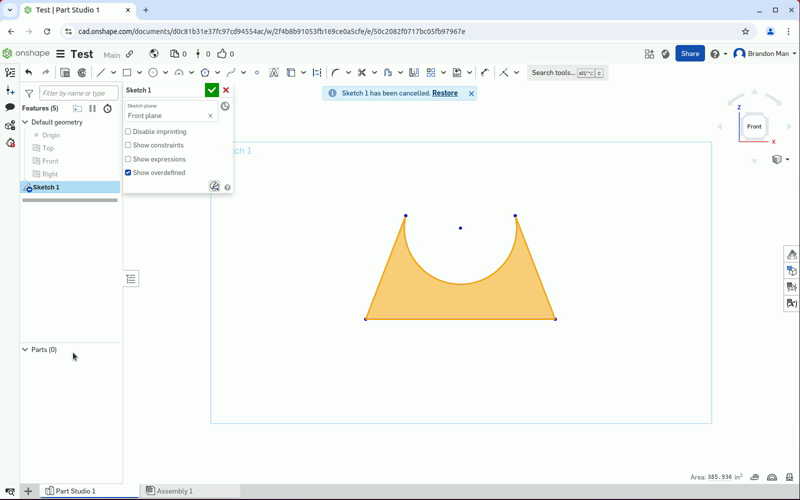
key(shift+e)
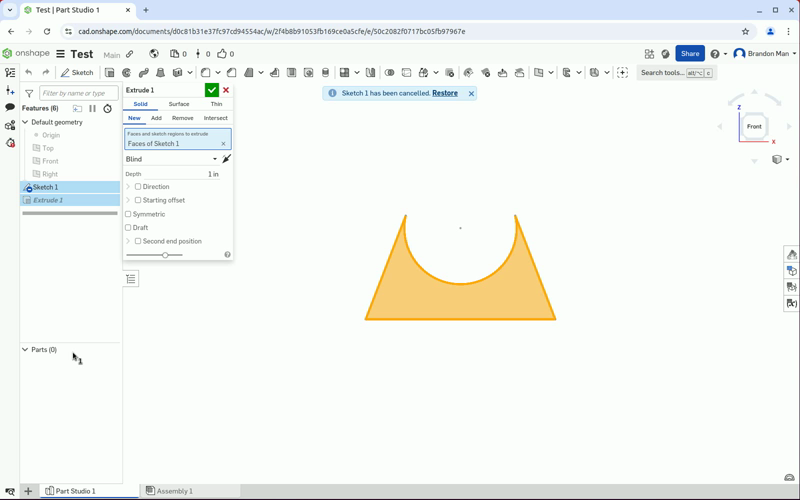
mouse_move(143, 106)
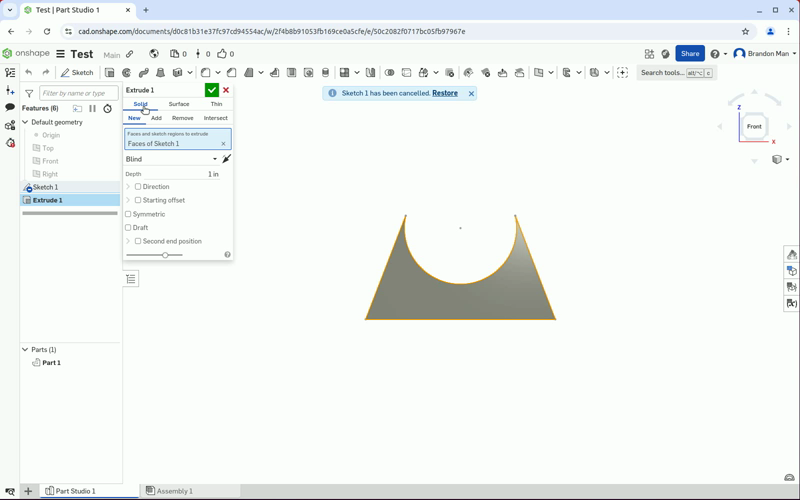
click(143, 106)
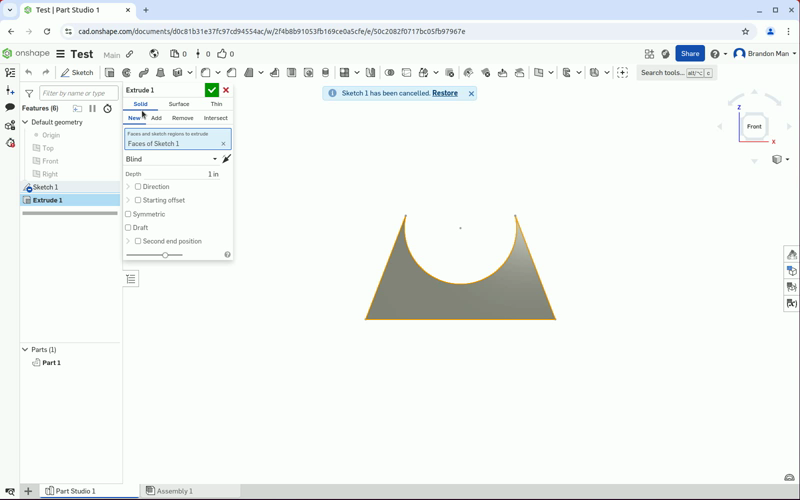
mouse_move(137, 120)
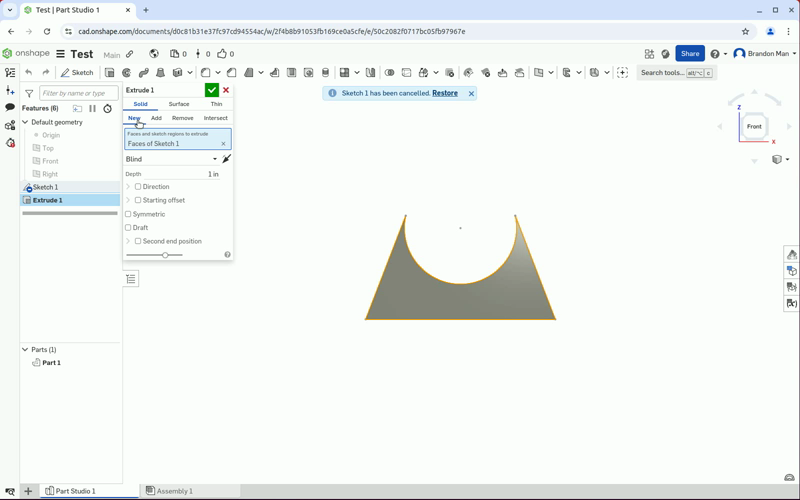
click(137, 120)
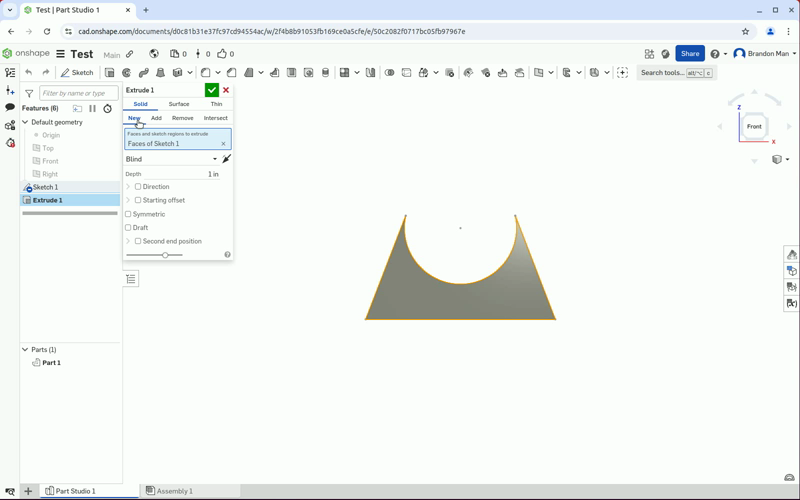
key(tab, 4)
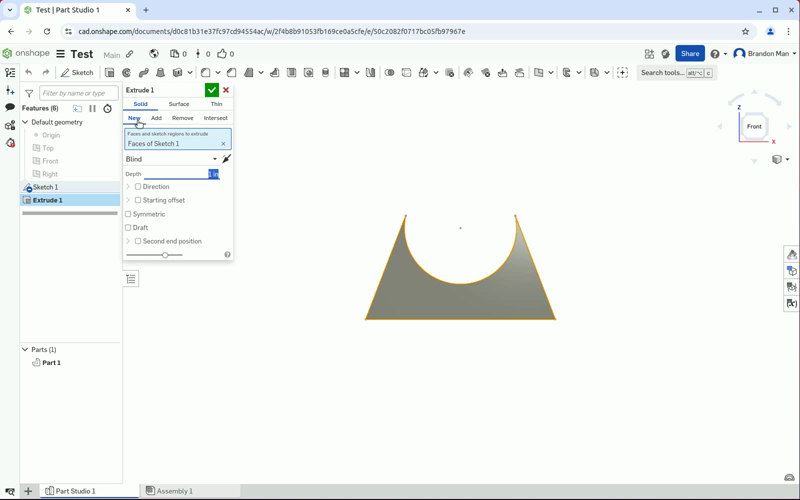
text(11.554)
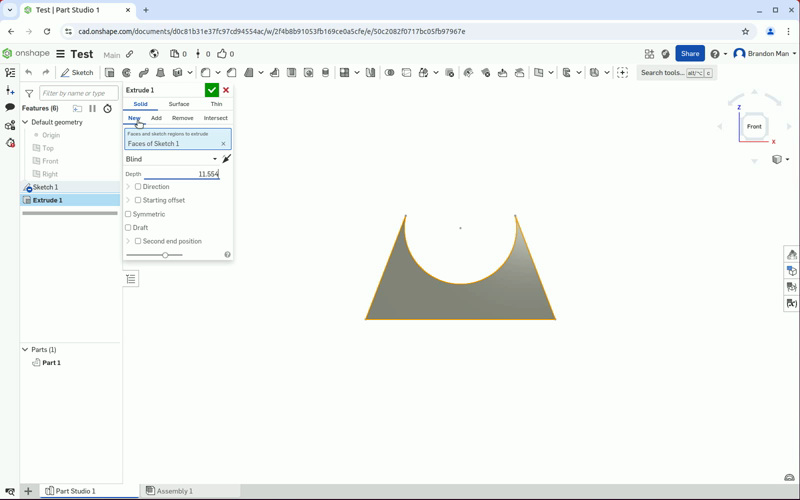
key(enter)
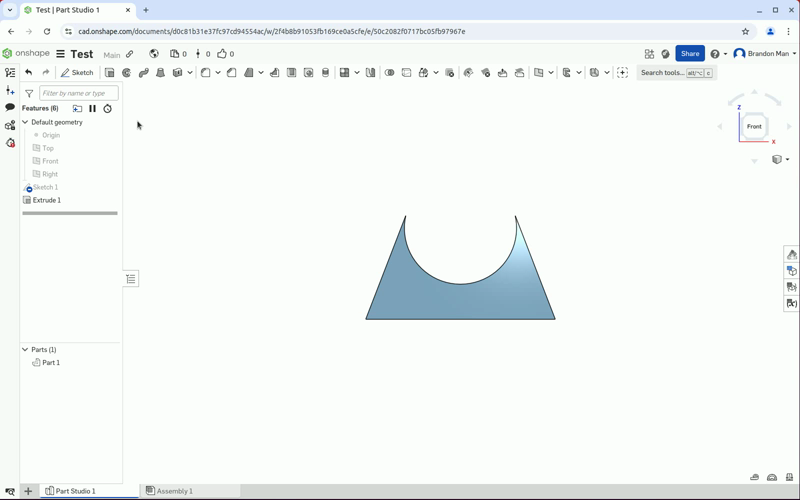
key(shift+h)
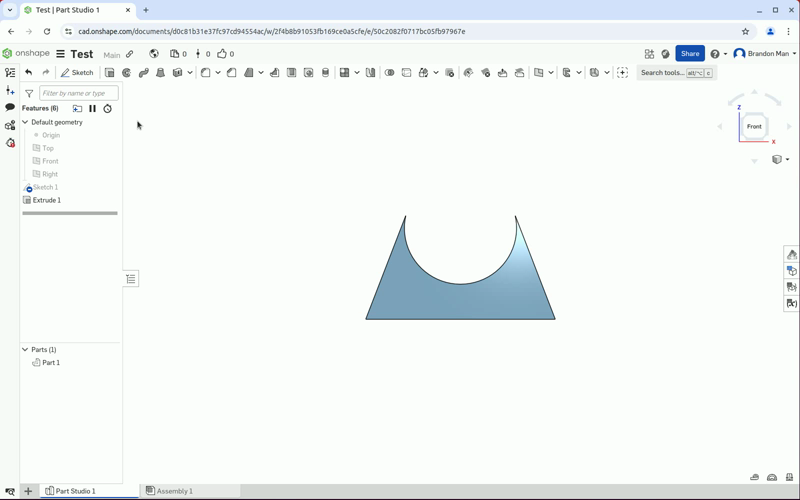
key(shift+h)
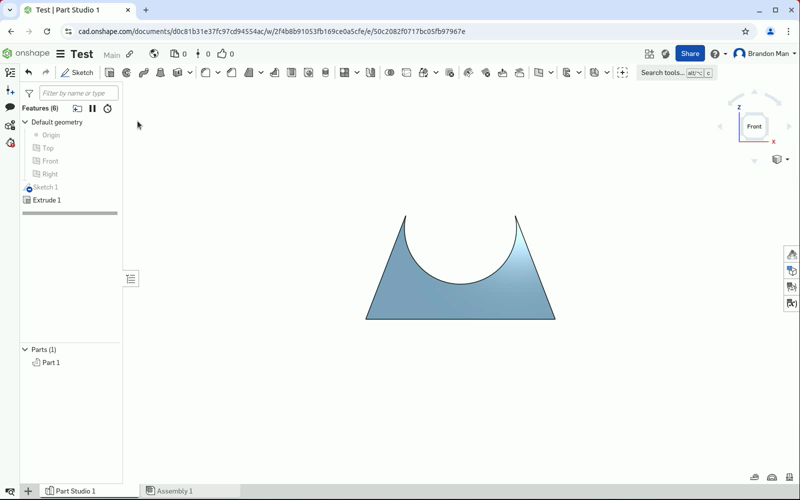
mouse_move(73, 189)
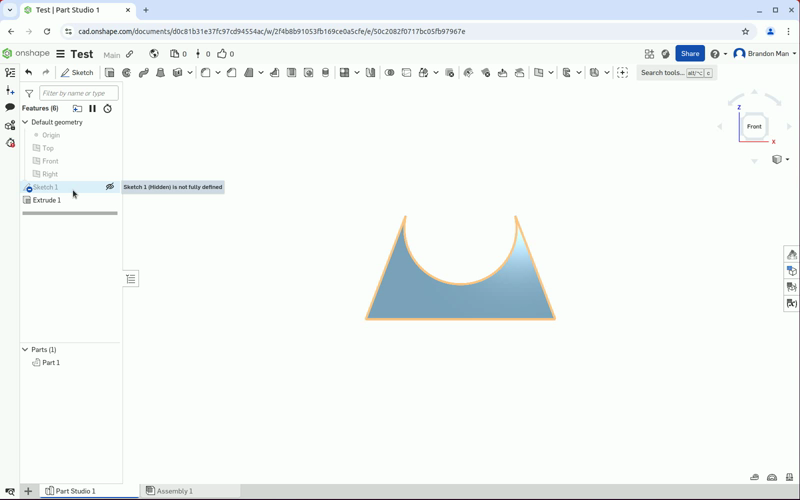
click(73, 189)
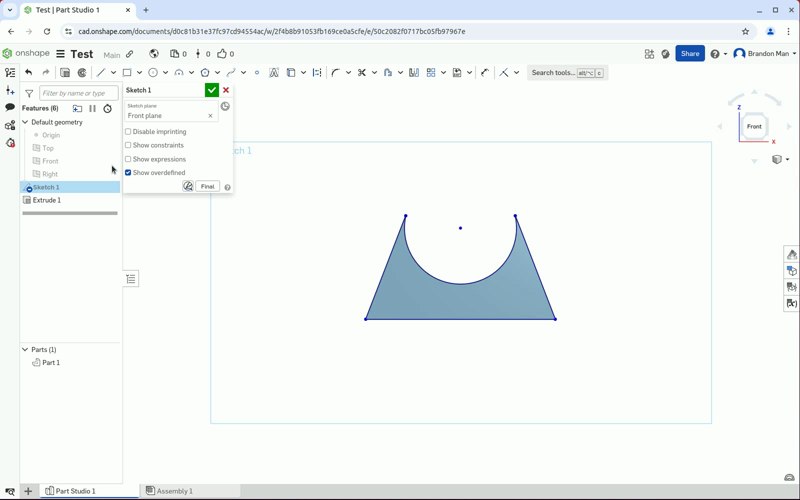
mouse_move(229, 92)
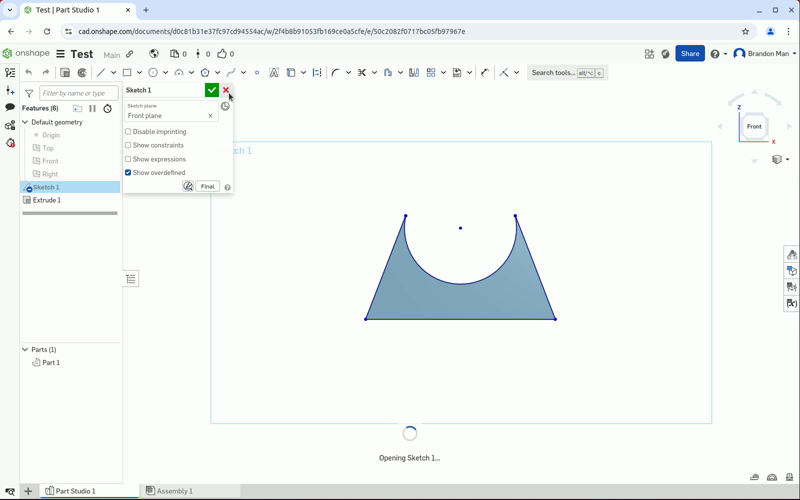
click(229, 92)
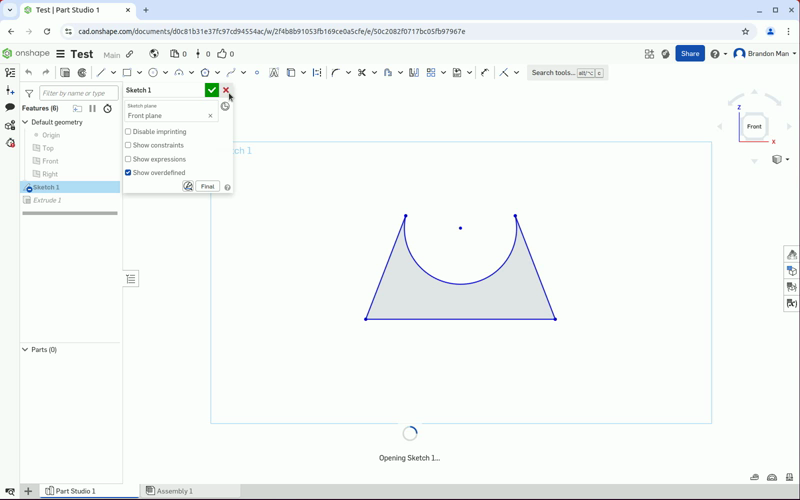
key(shift+s)
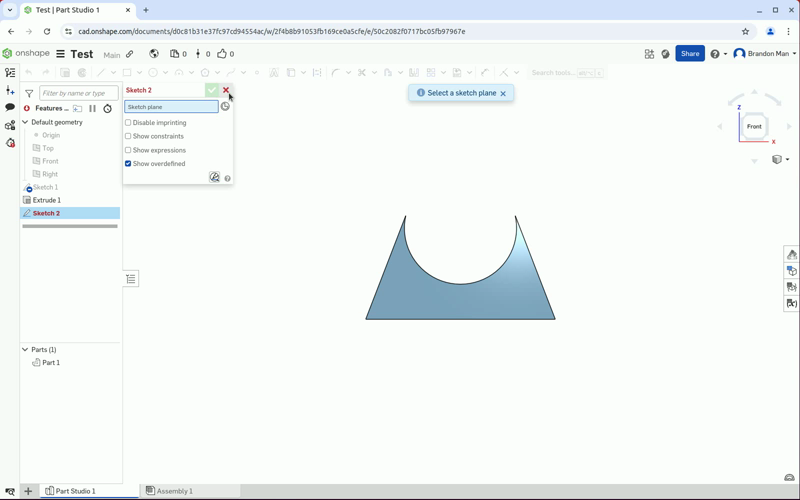
mouse_move(73, 163)
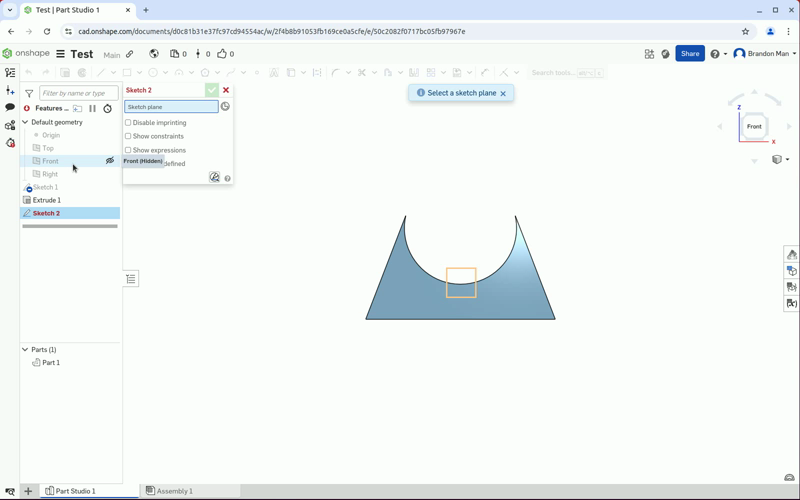
click(73, 163)
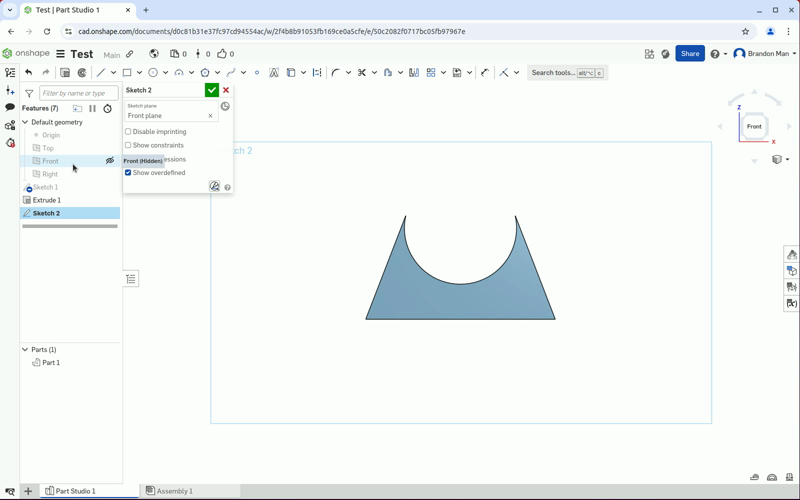
mouse_move(73, 352)
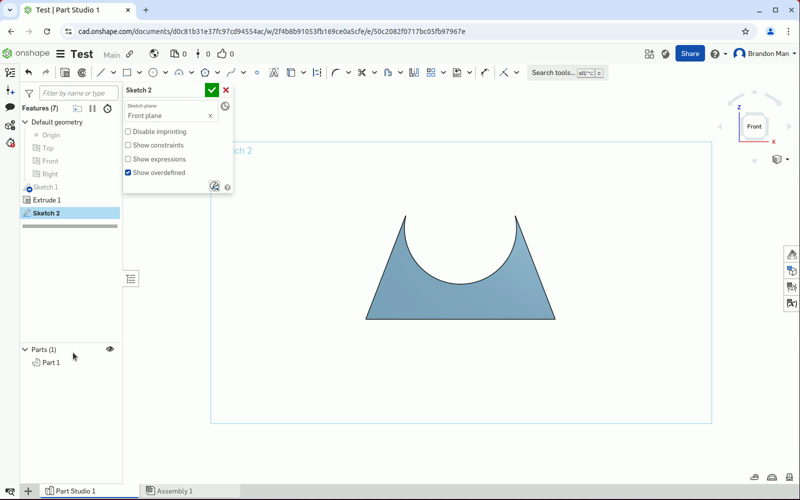
key(y)
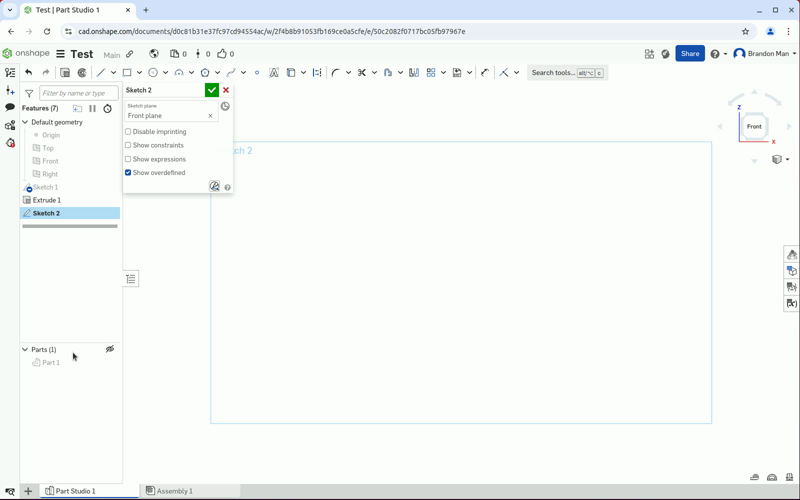
key(l)
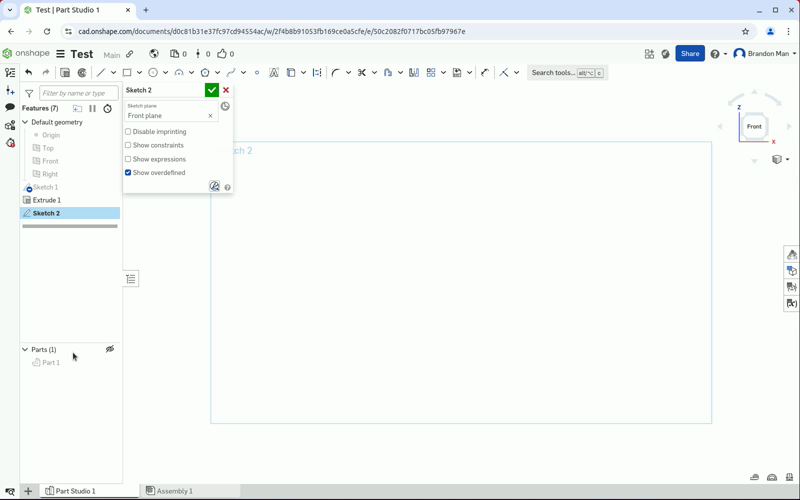
key_down(shift)
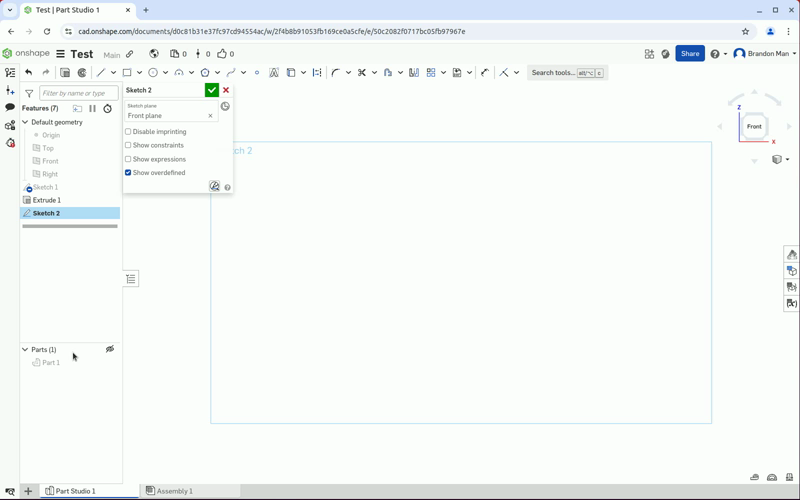
mouse_move(365, 374)
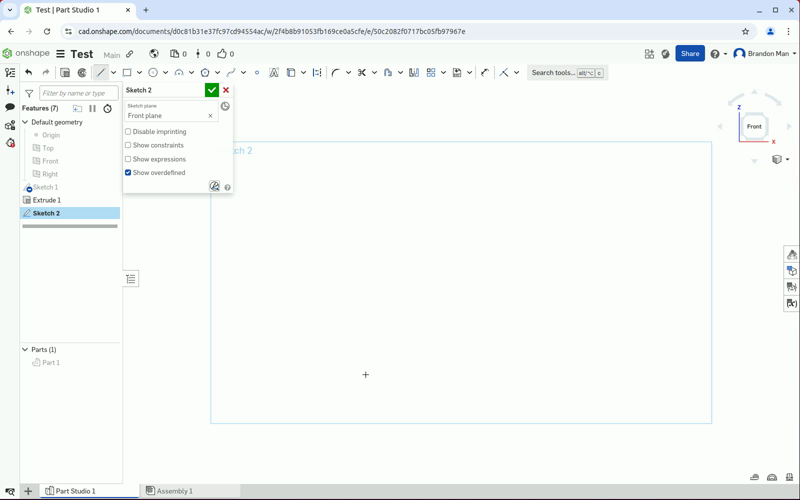
click(365, 374)
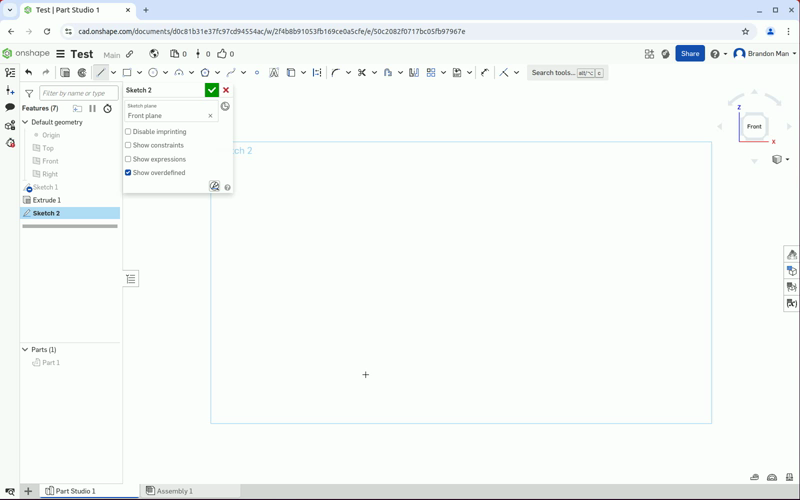
key_up(shift)
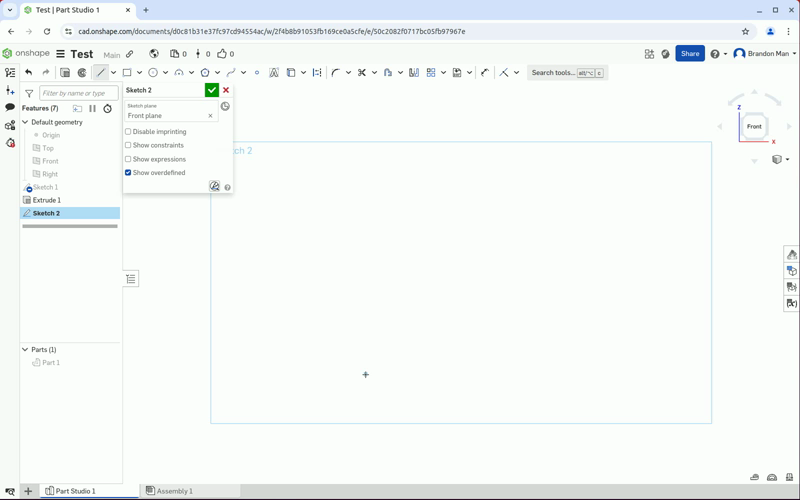
key_down(shift)
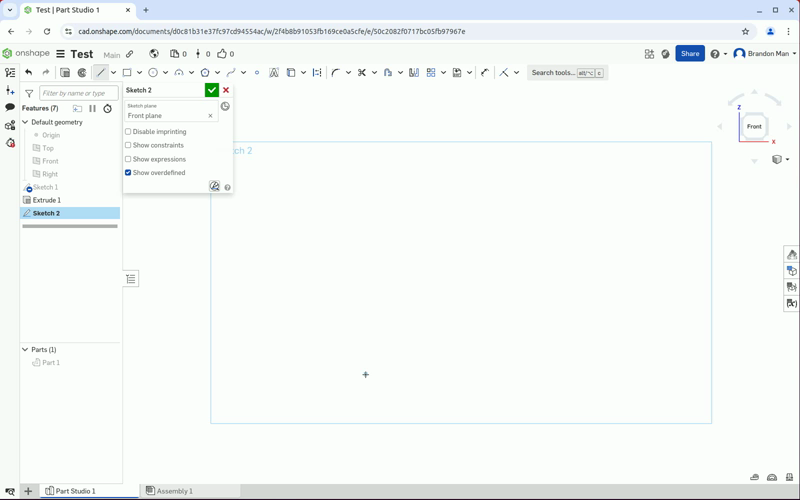
mouse_move(555, 374)
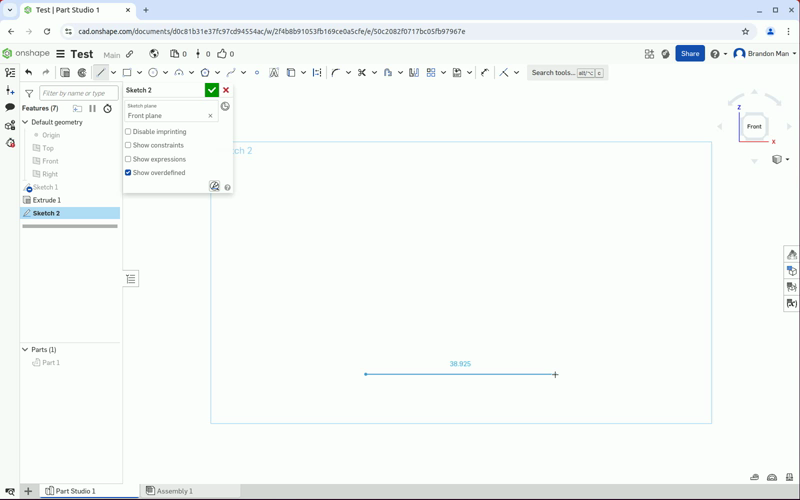
click(555, 374)
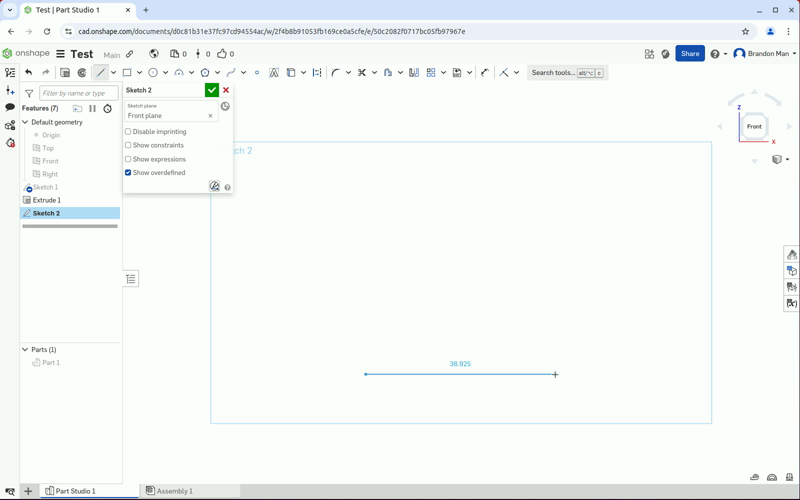
key_up(shift)
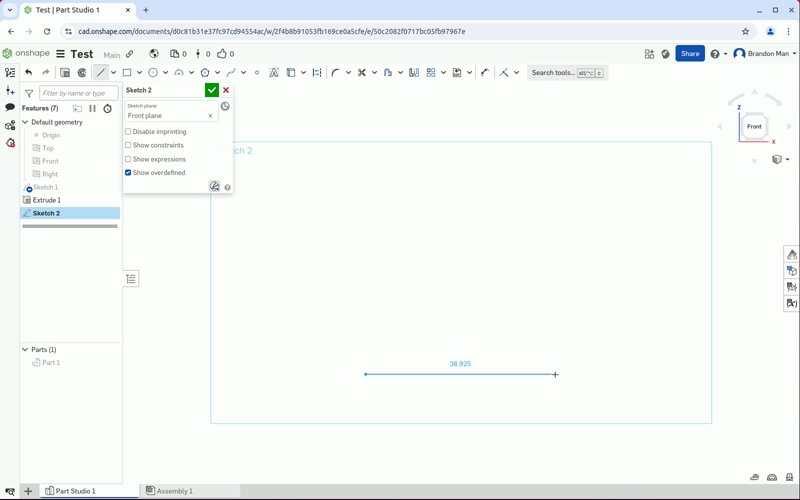
key_down(shift)
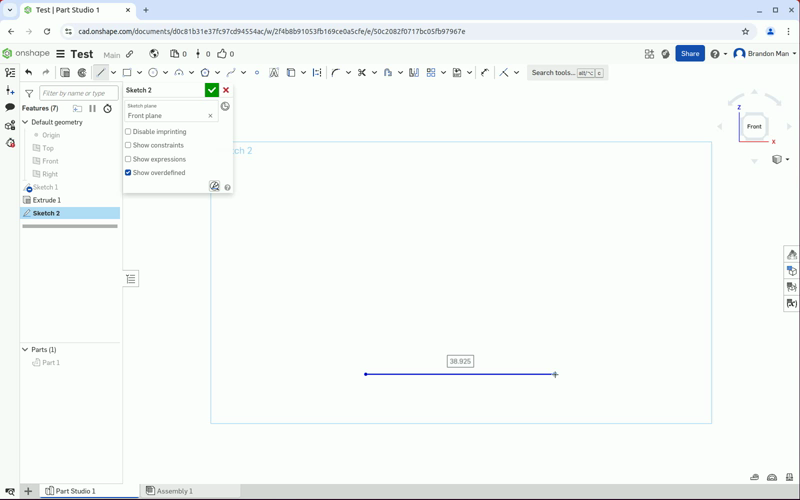
mouse_move(585, 374)
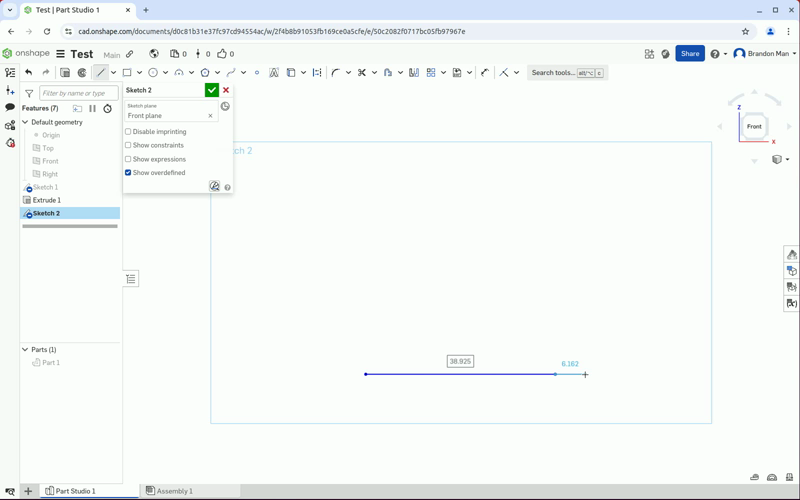
mouse_move(555, 318)
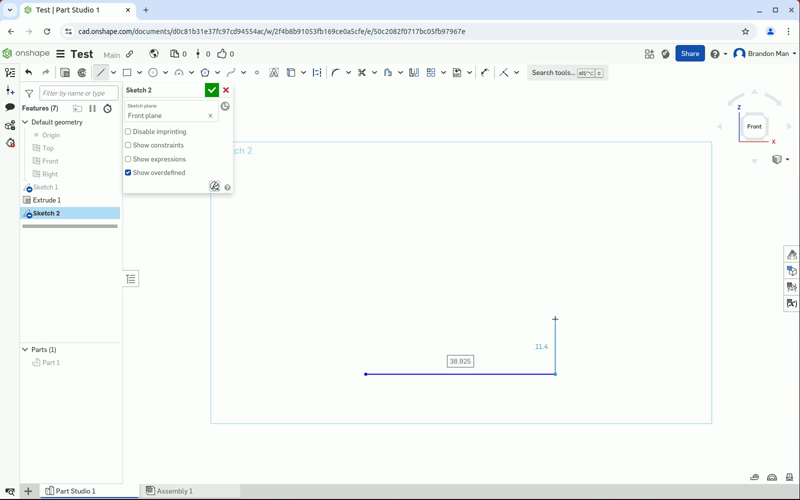
click(555, 318)
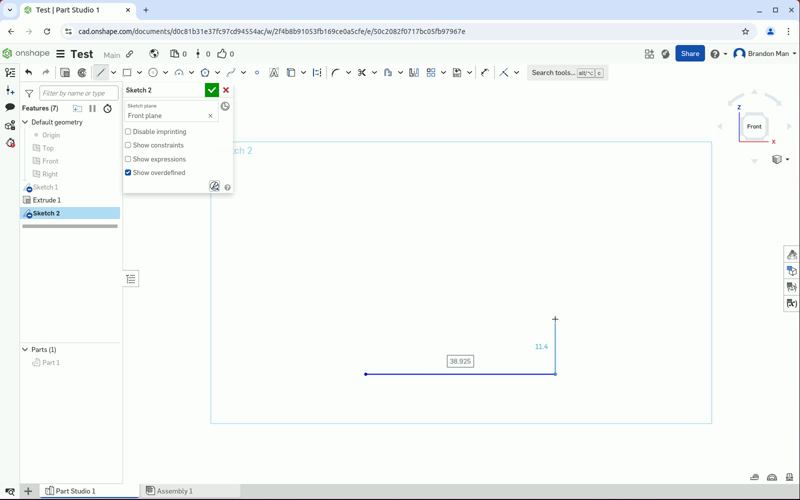
key_up(shift)
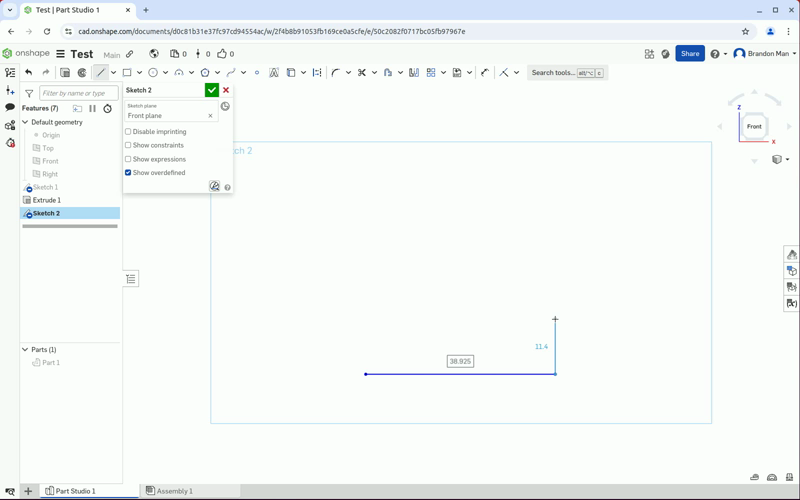
key_down(shift)
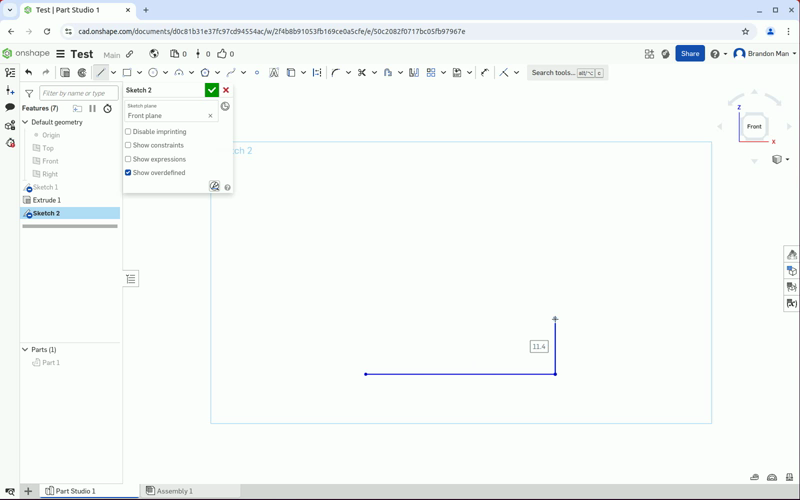
mouse_move(365, 318)
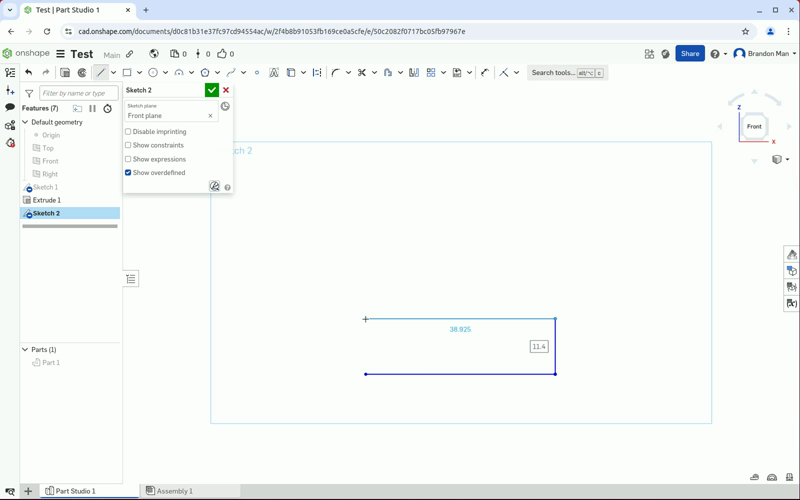
click(365, 318)
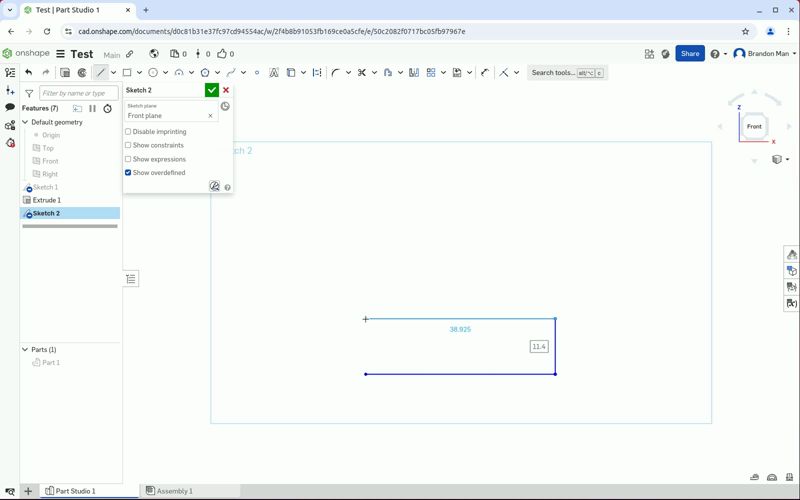
key_up(shift)
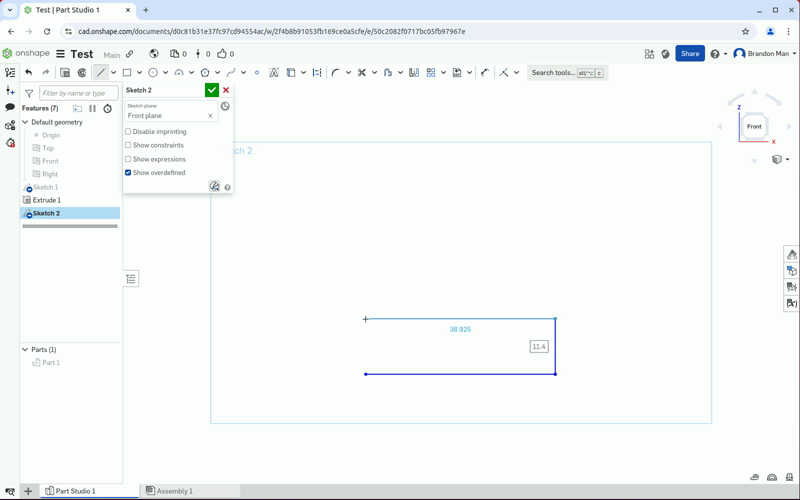
mouse_move(395, 318)
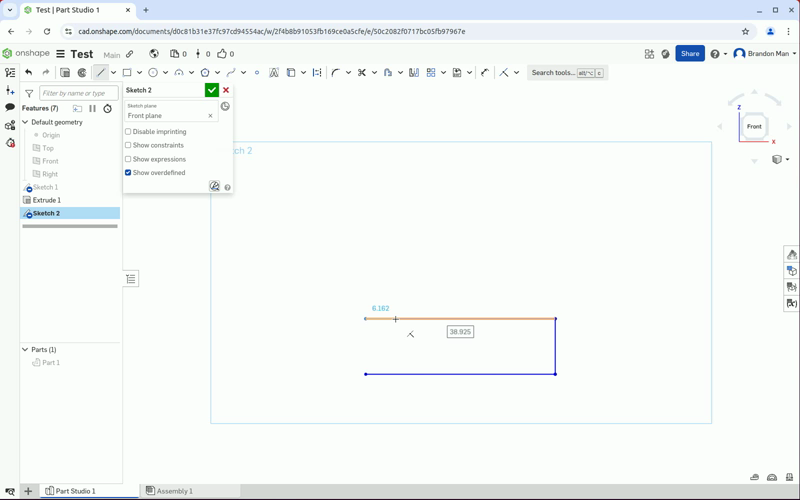
key_down(shift)
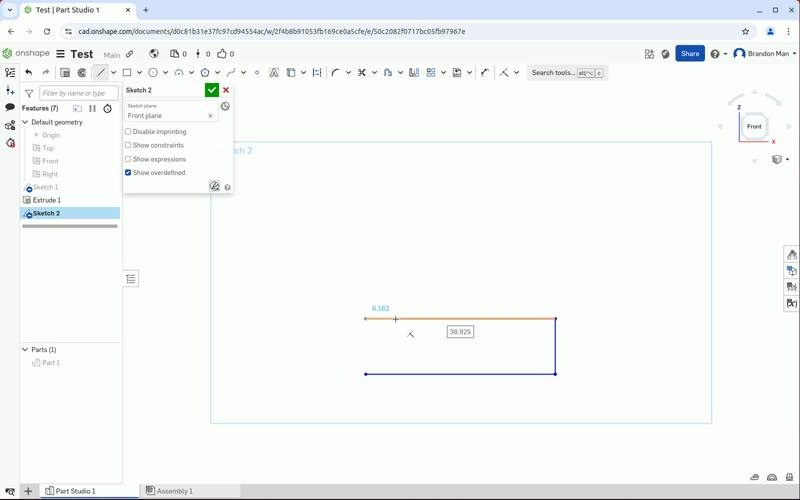
mouse_move(365, 374)
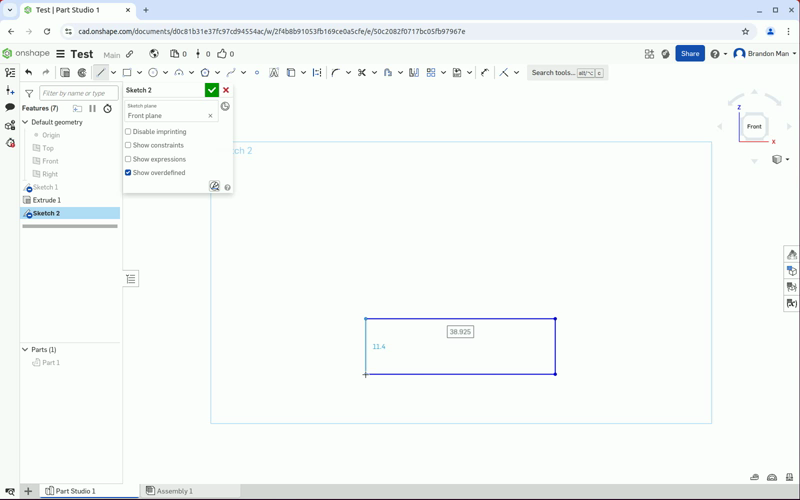
key_up(shift)
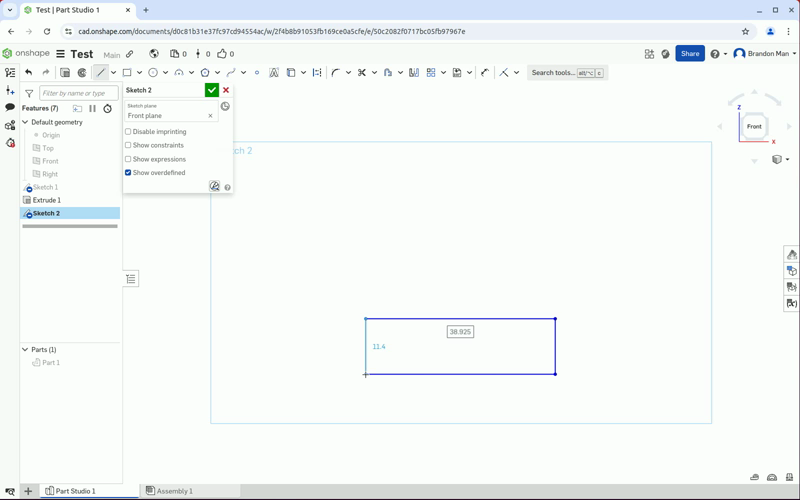
click(365, 374)
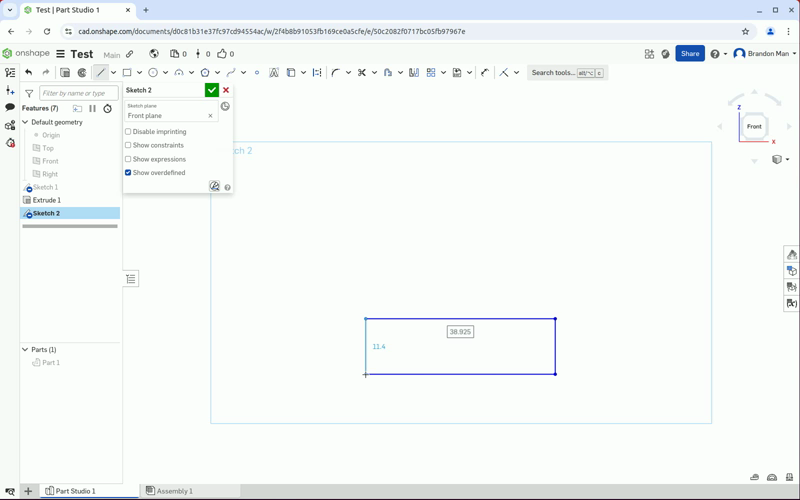
key(esc)
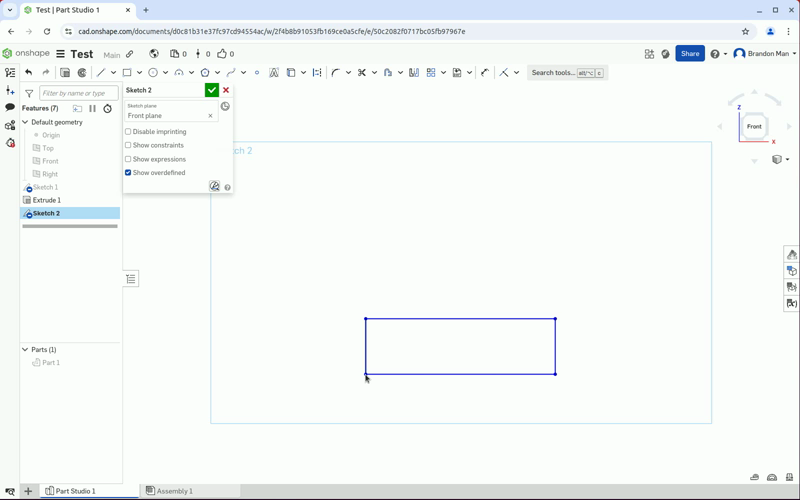
mouse_move(511, 344)
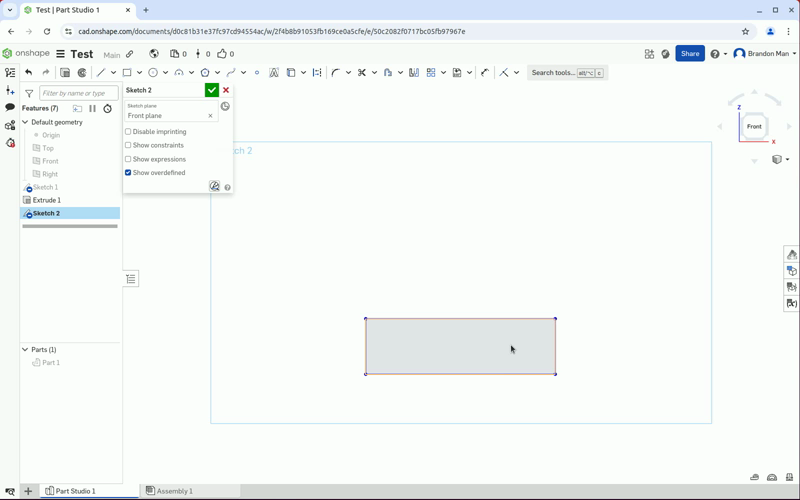
click(511, 344)
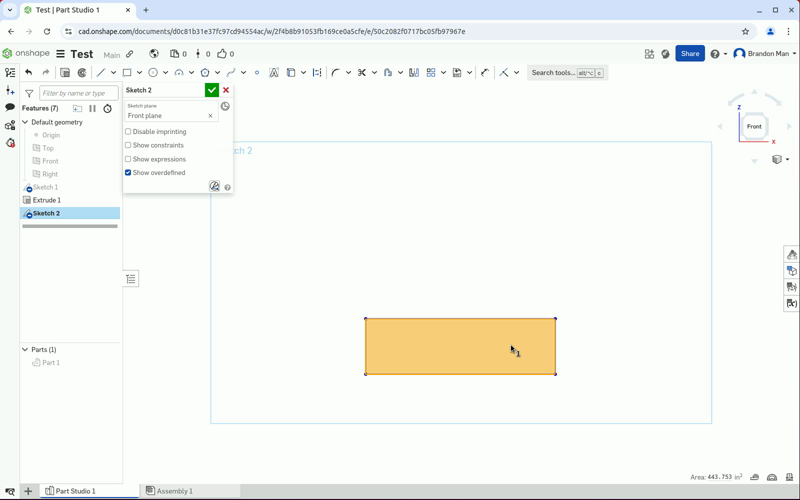
mouse_move(73, 352)
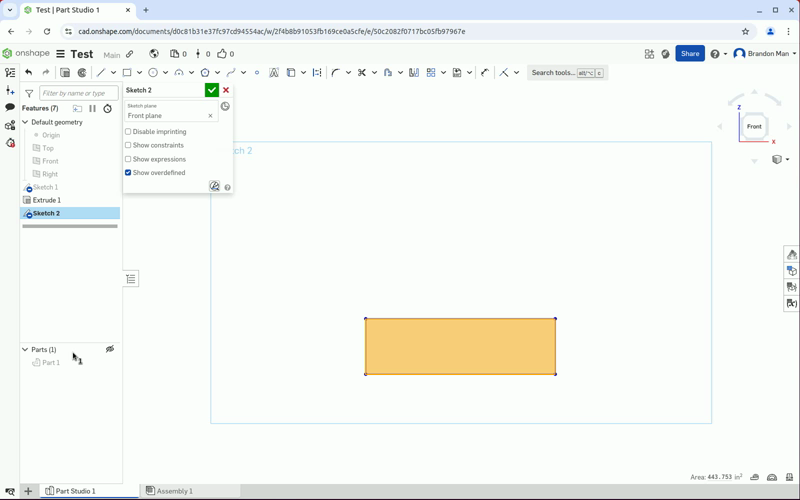
key(shift+y)
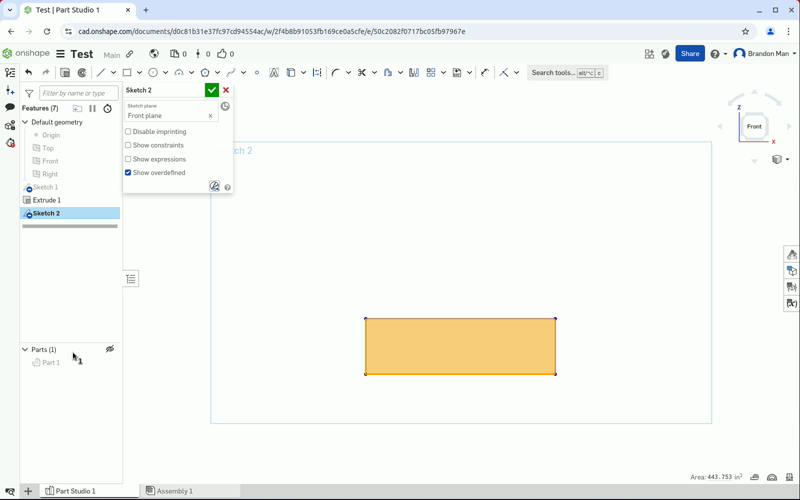
key(shift+e)
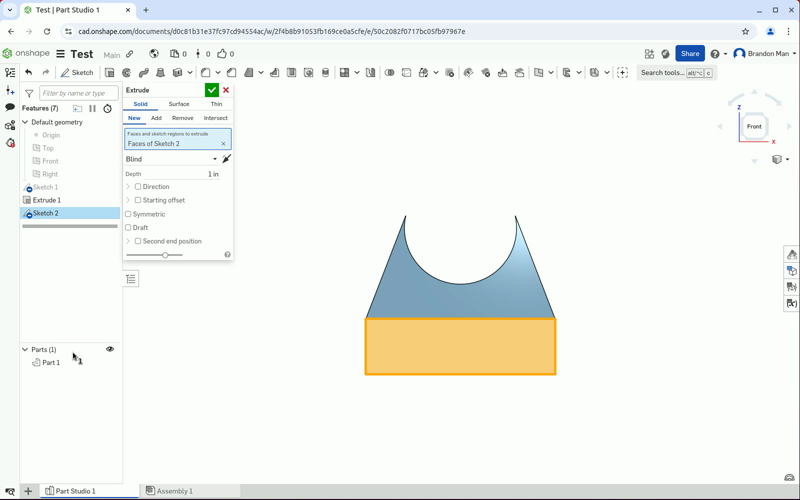
mouse_move(143, 106)
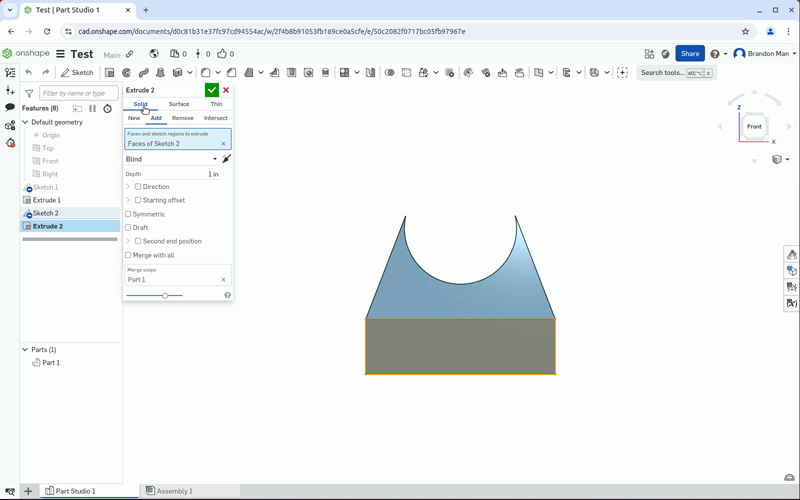
click(143, 106)
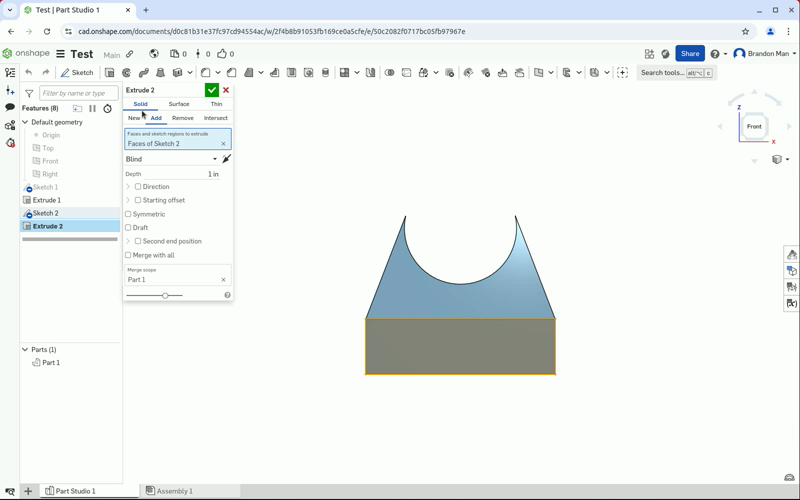
mouse_move(137, 120)
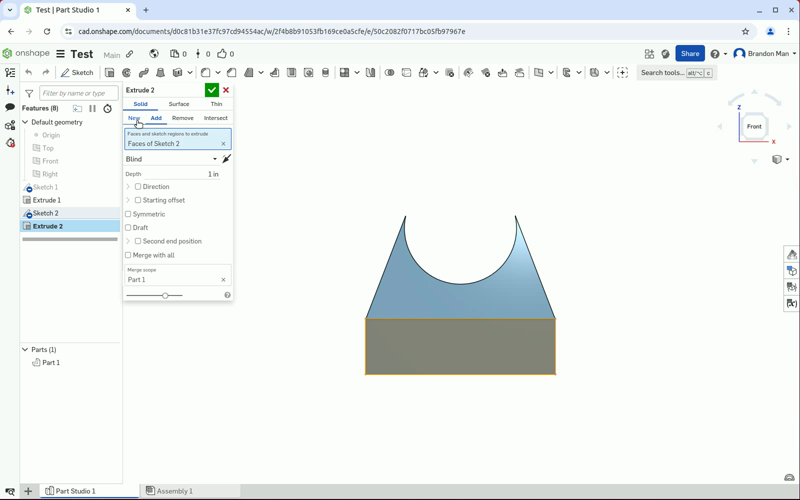
click(137, 120)
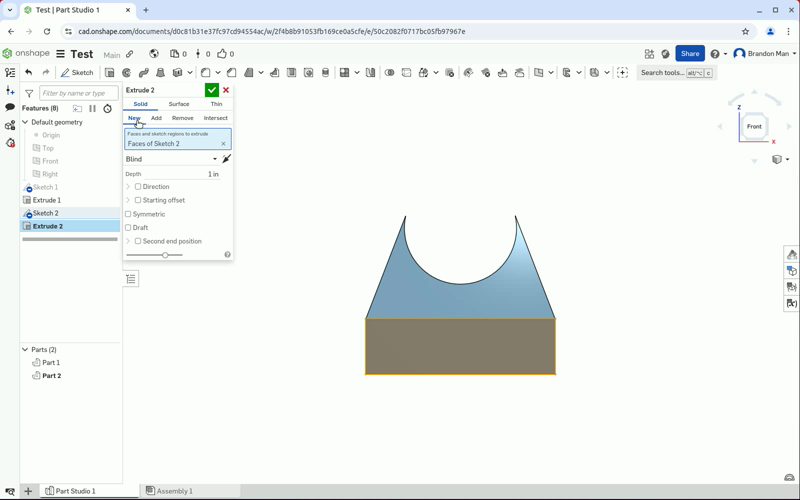
key(tab, 4)
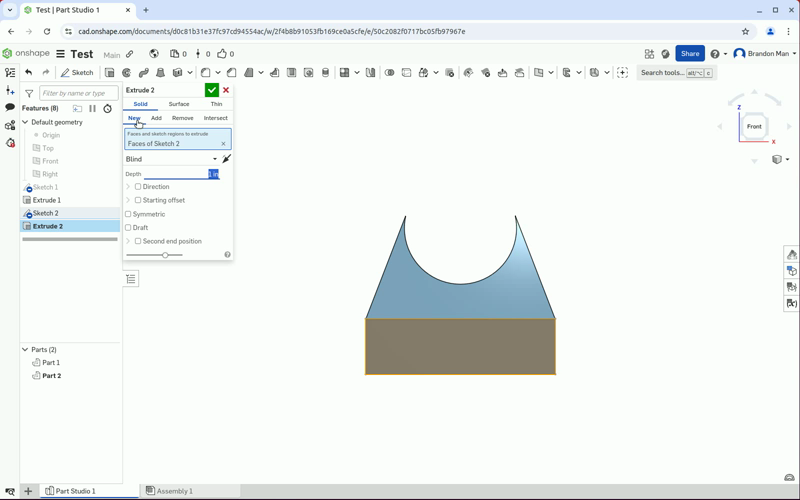
text(11.554)
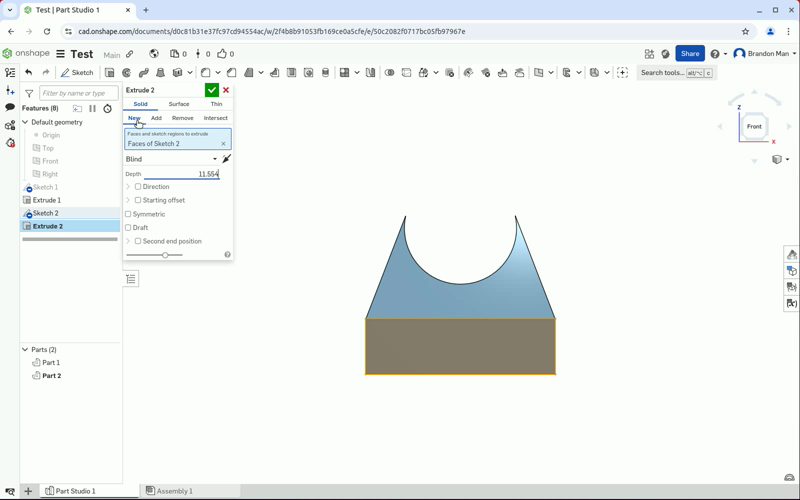
key(enter)
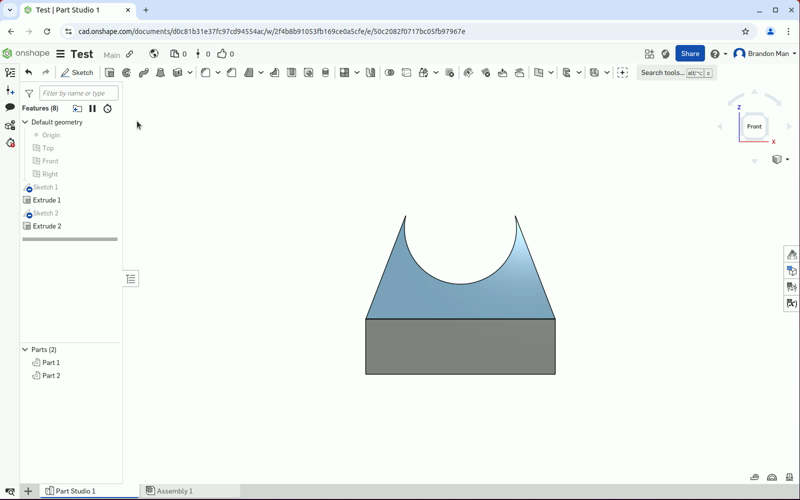
key(shift+h)
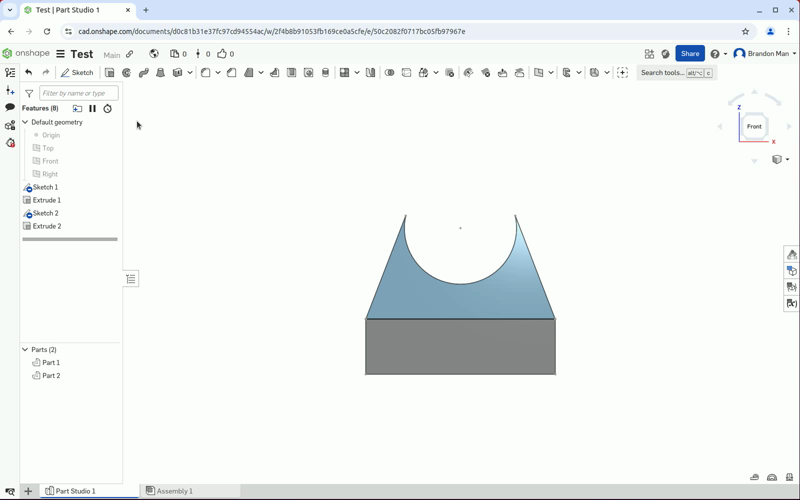
key(shift+h)
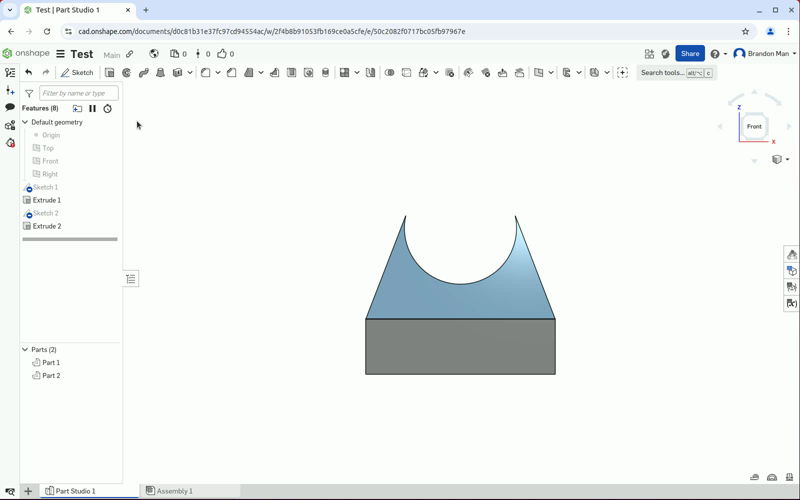
mouse_move(73, 189)
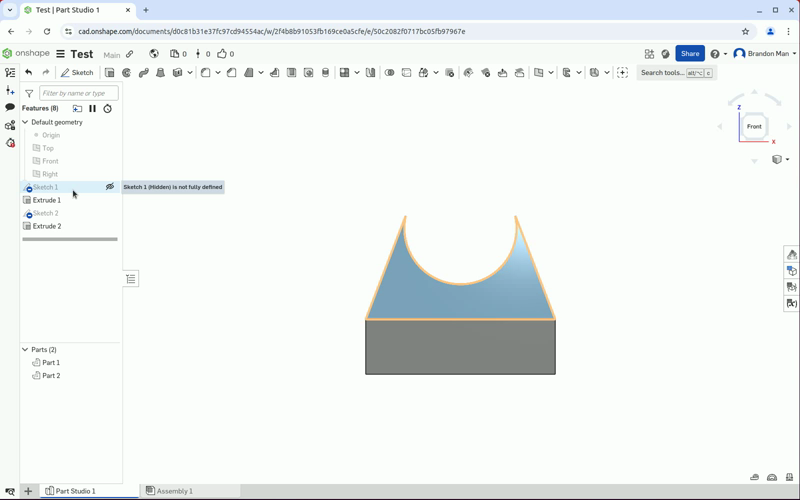
click(73, 189)
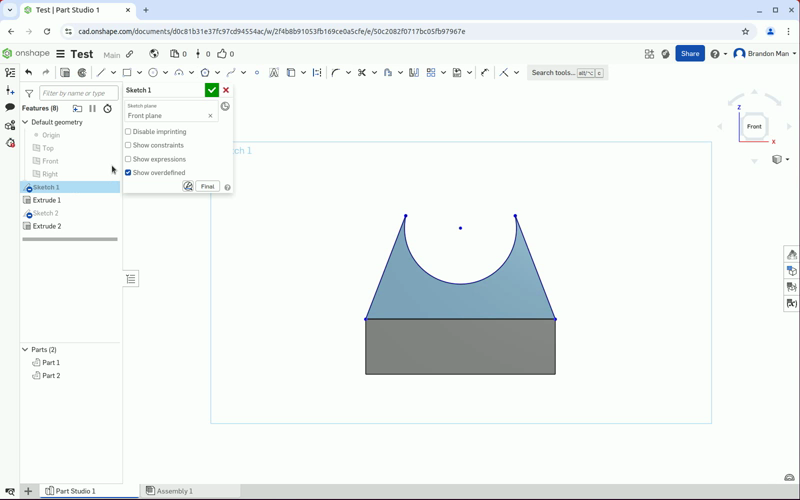
mouse_move(229, 92)
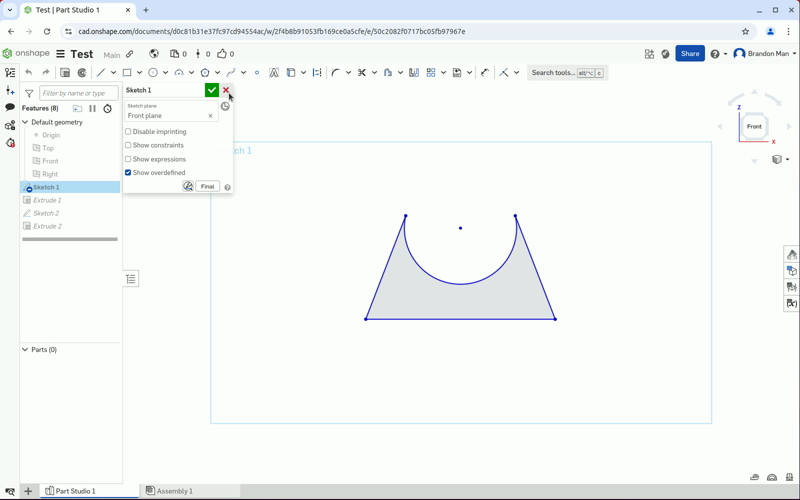
click(229, 92)
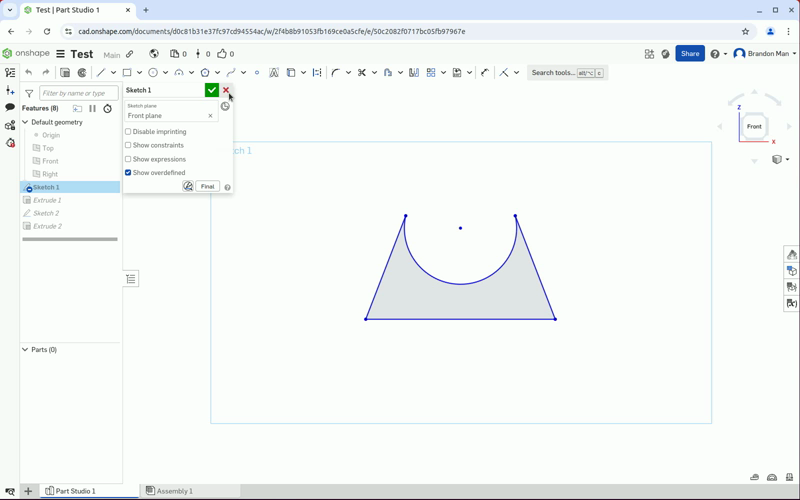
key(shift+s)
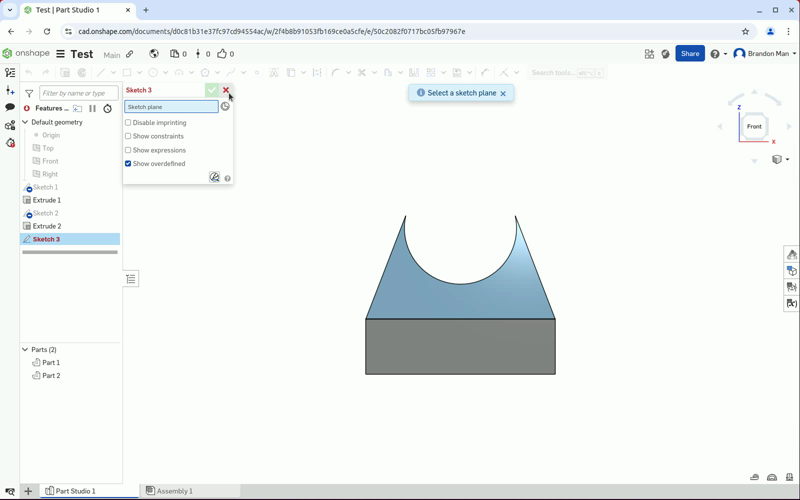
mouse_move(73, 163)
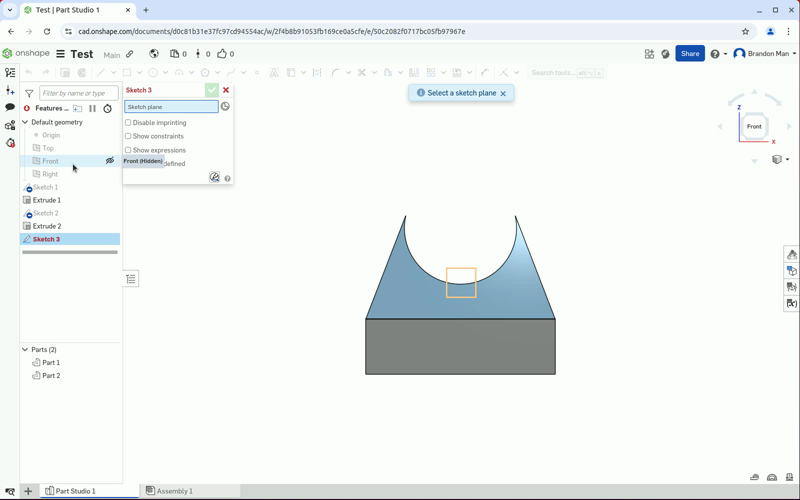
click(73, 163)
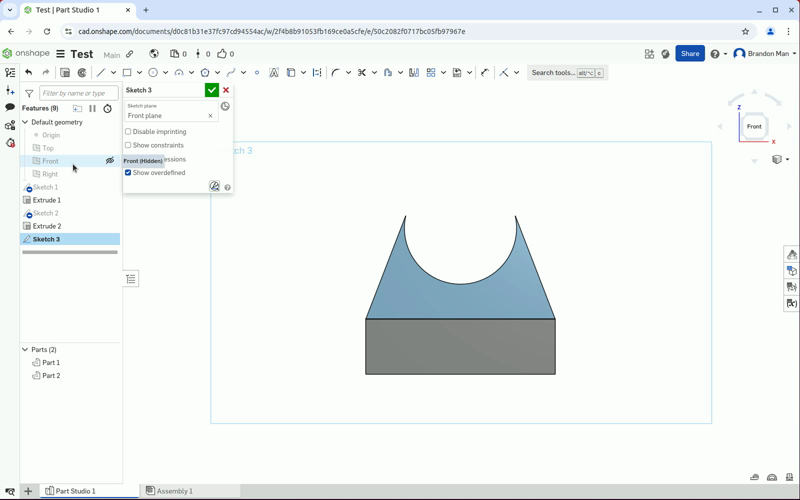
mouse_move(73, 352)
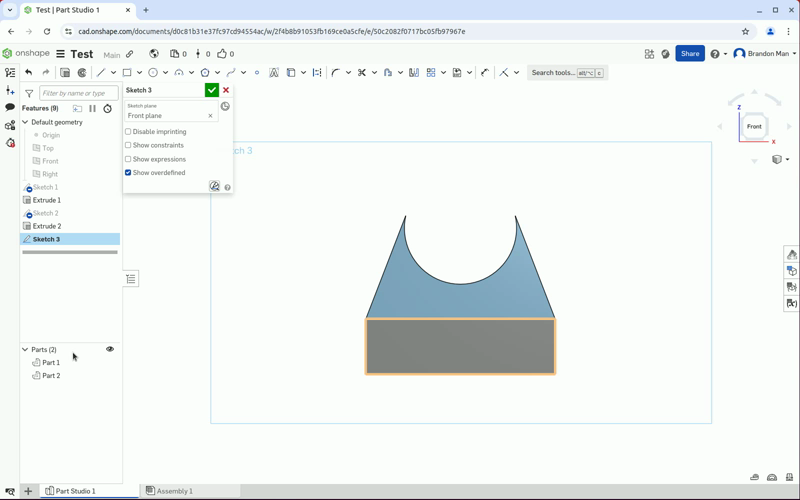
key(y)
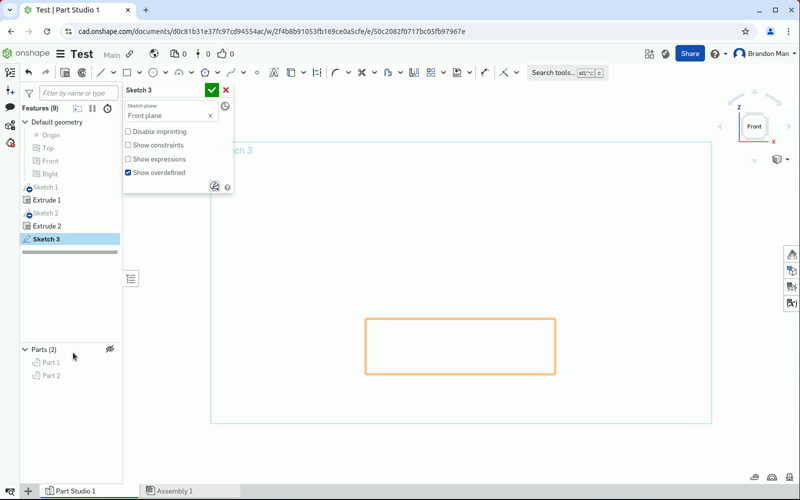
key(c)
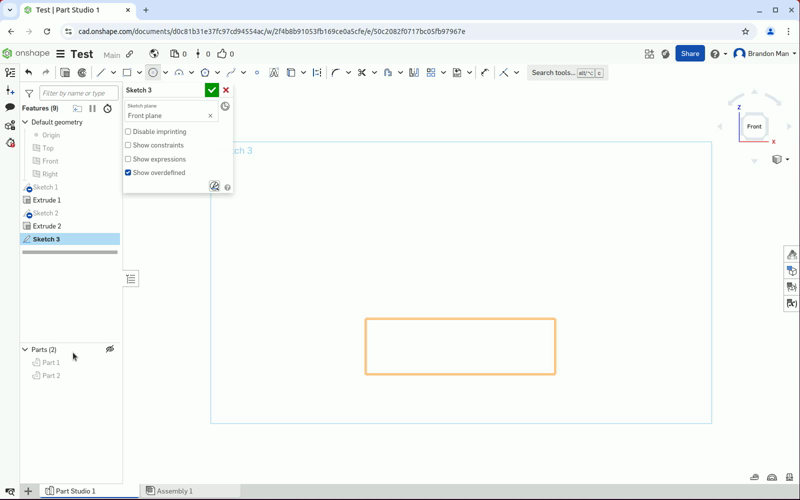
key_down(shift)
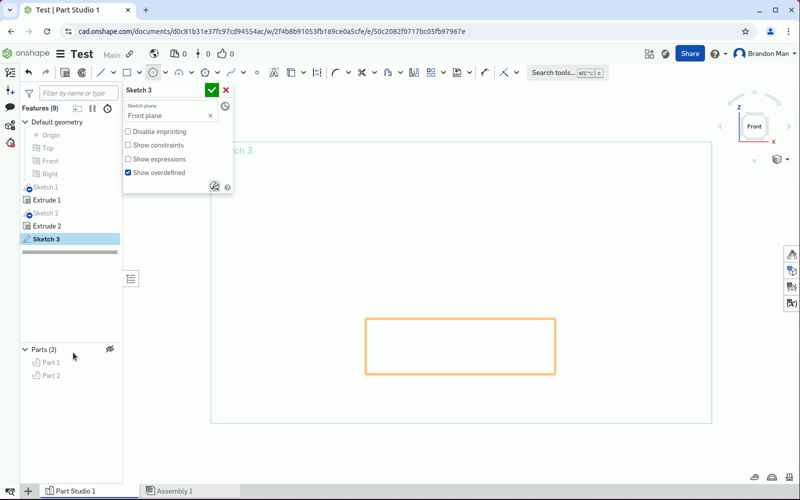
mouse_move(461, 226)
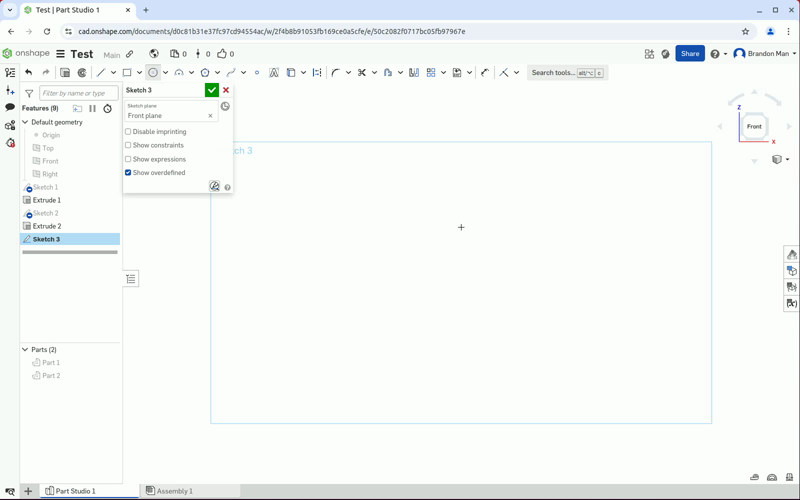
click(461, 226)
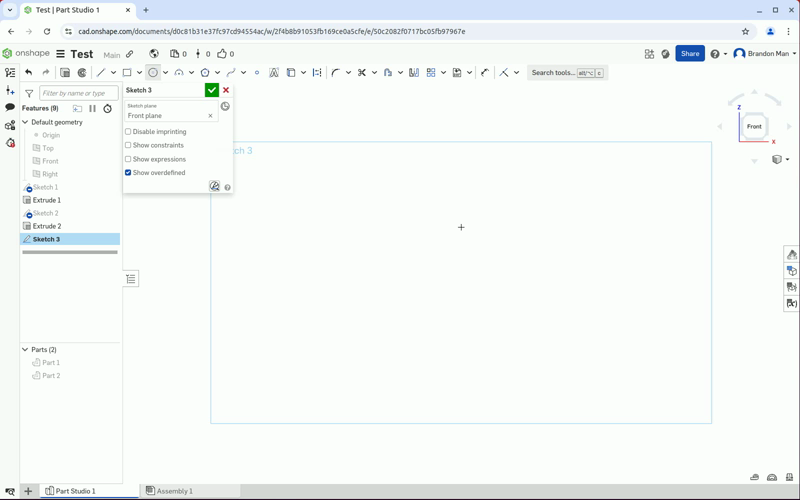
key_up(shift)
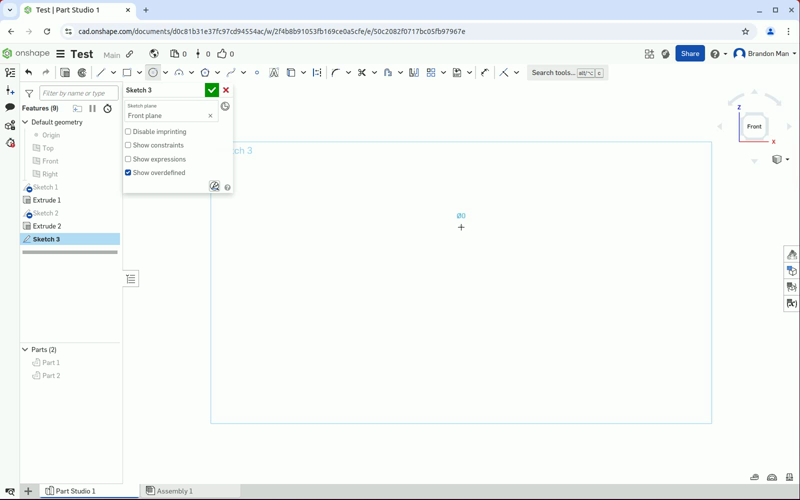
mouse_move(518, 226)
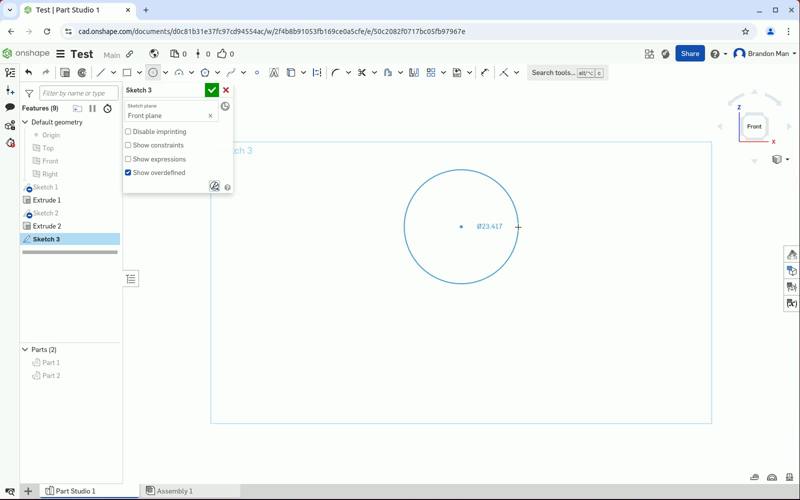
click(518, 226)
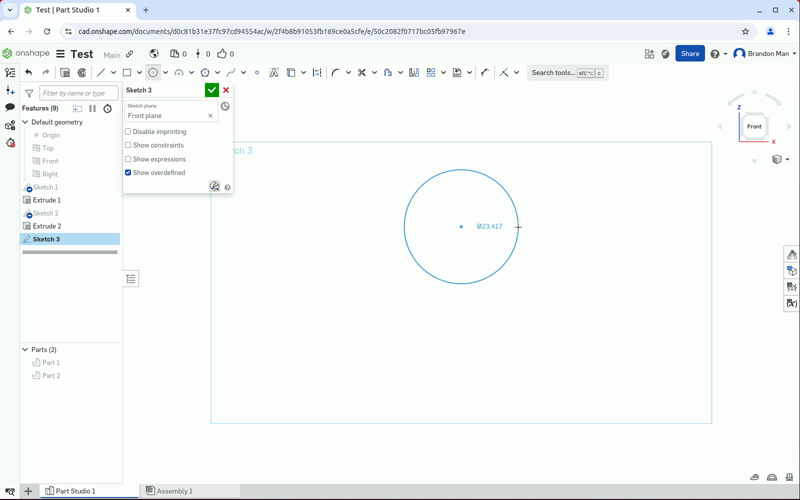
key(esc)
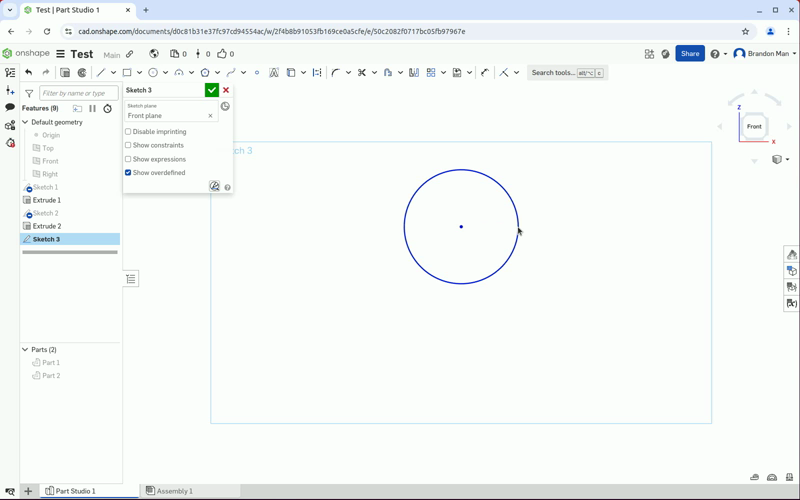
key(c)
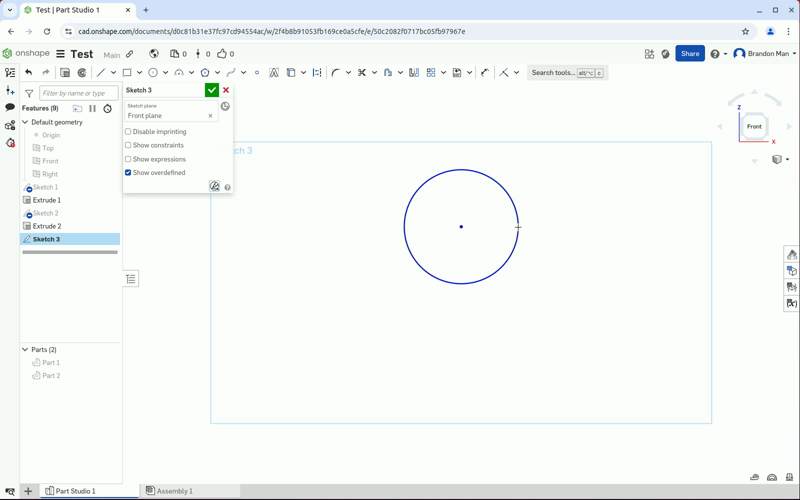
key_down(shift)
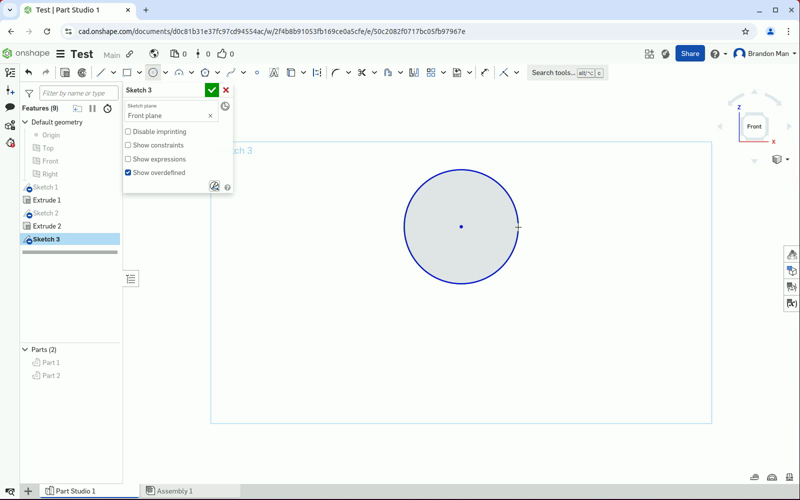
mouse_move(461, 226)
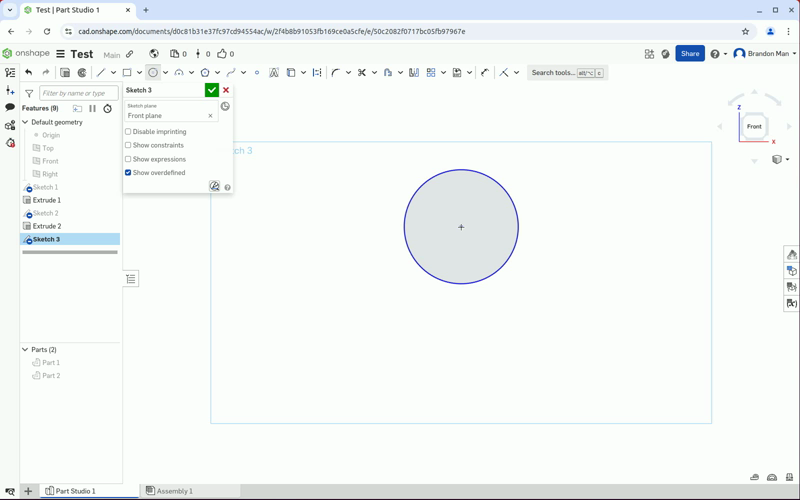
click(461, 226)
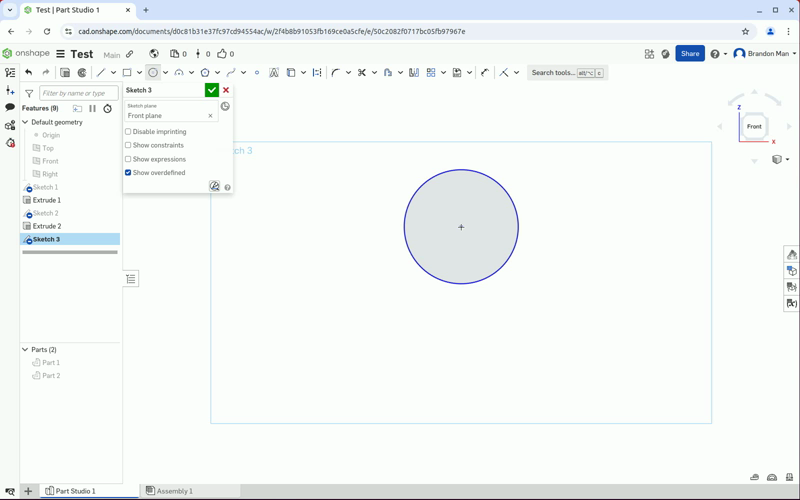
key_up(shift)
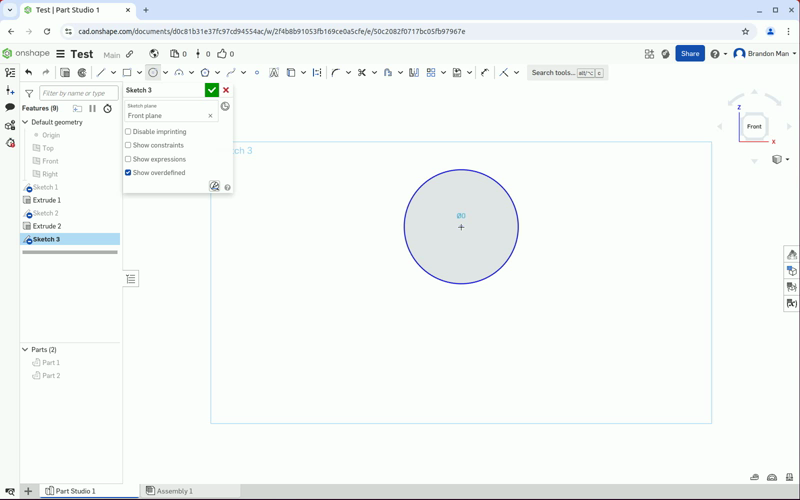
mouse_move(488, 226)
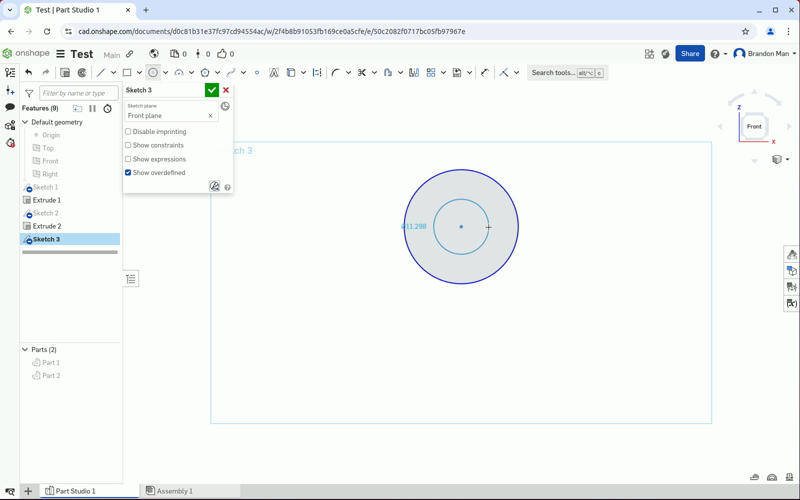
click(488, 226)
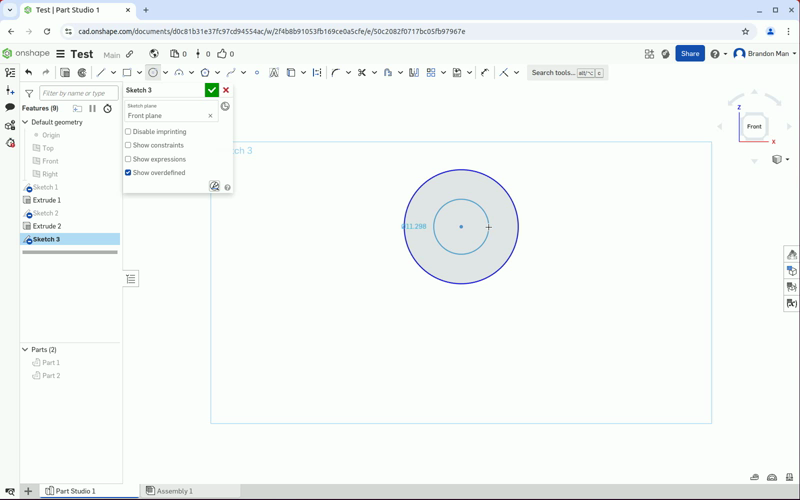
key(esc)
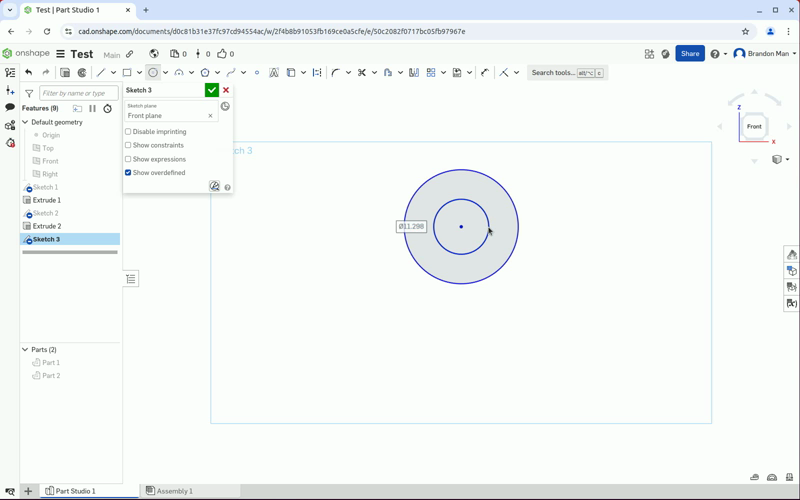
mouse_move(426, 214)
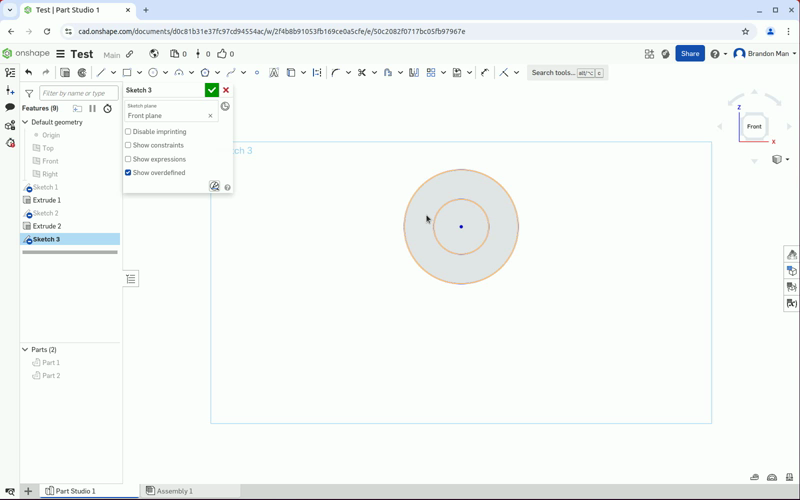
click(426, 214)
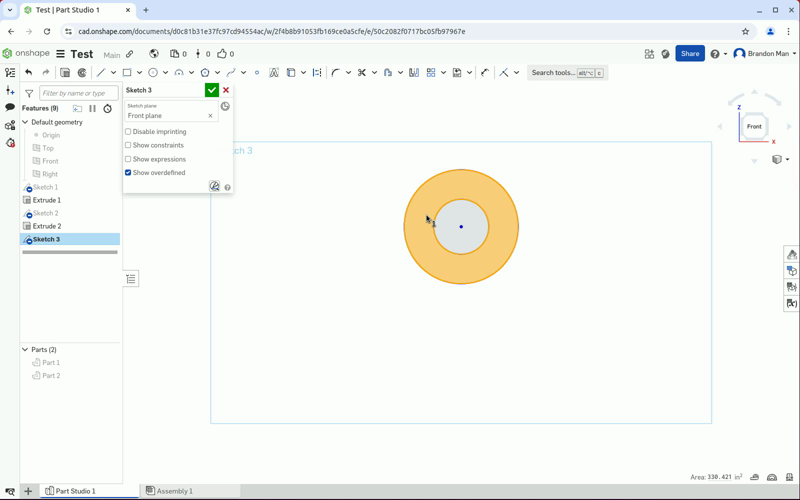
mouse_move(73, 352)
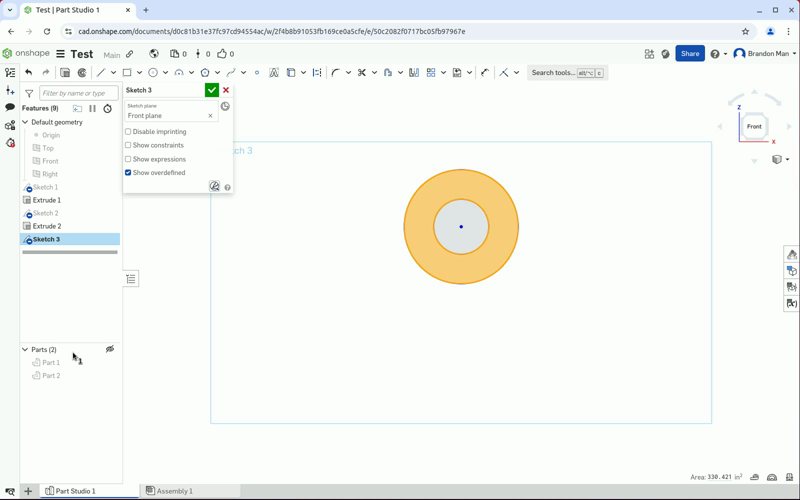
key(shift+y)
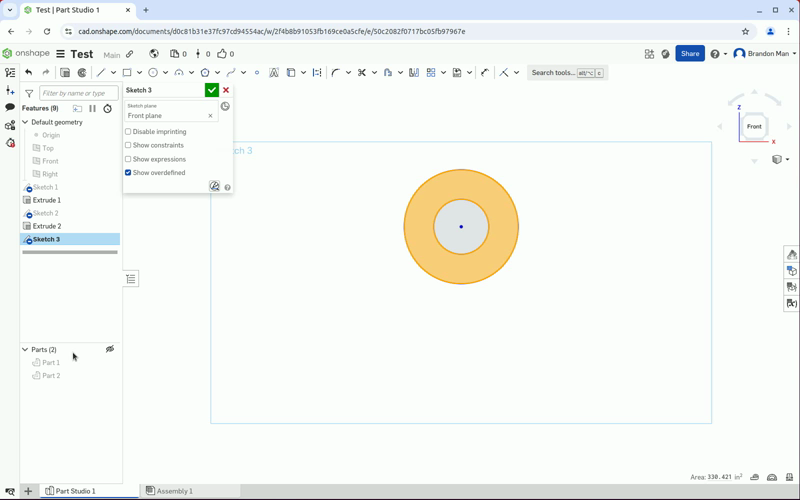
key(shift+e)
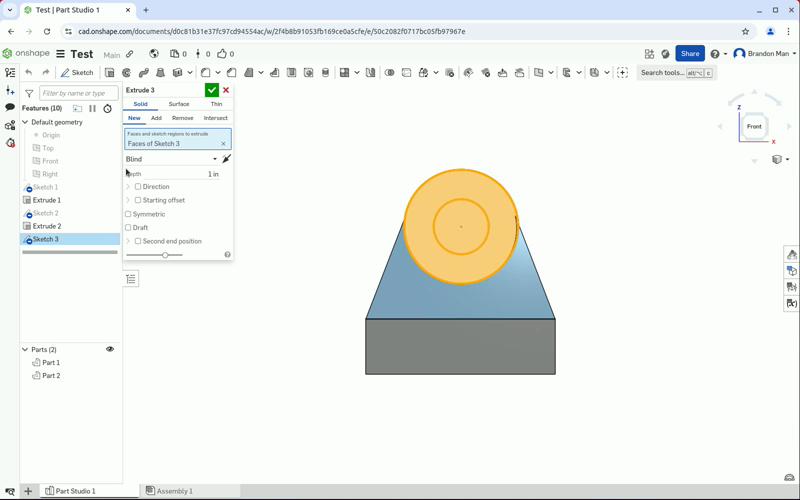
mouse_move(143, 106)
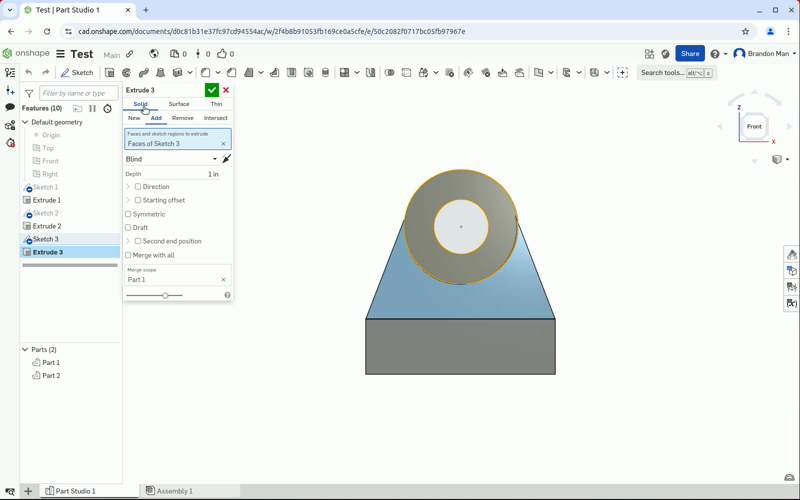
click(143, 106)
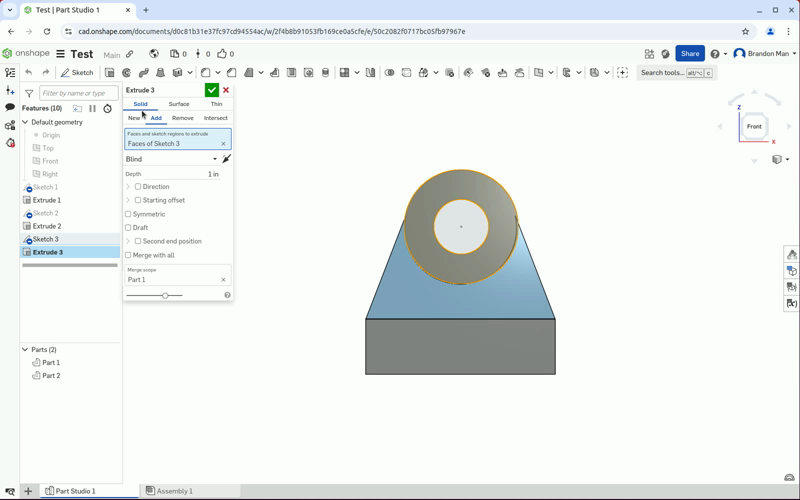
mouse_move(137, 120)
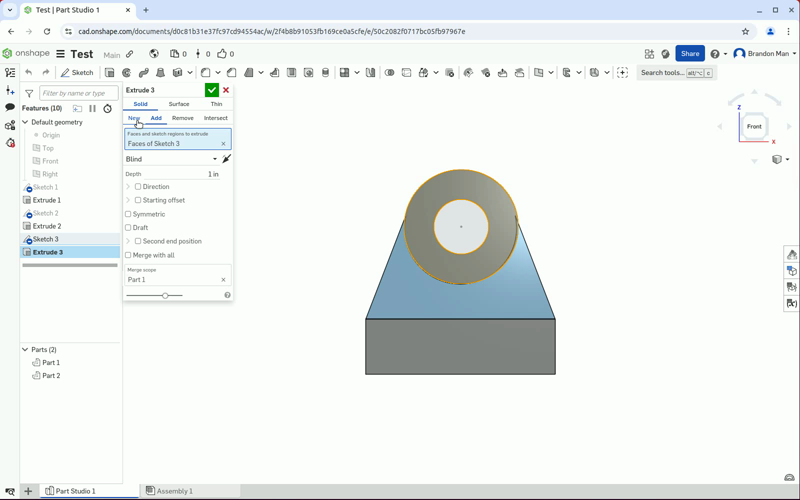
click(137, 120)
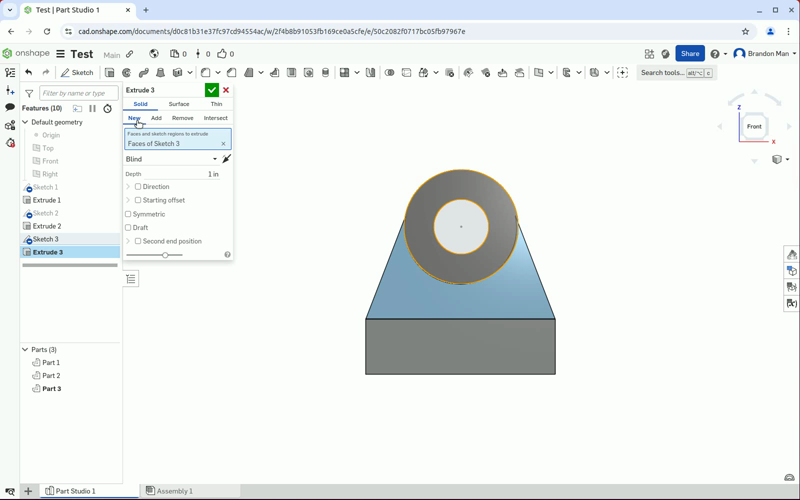
key(tab, 4)
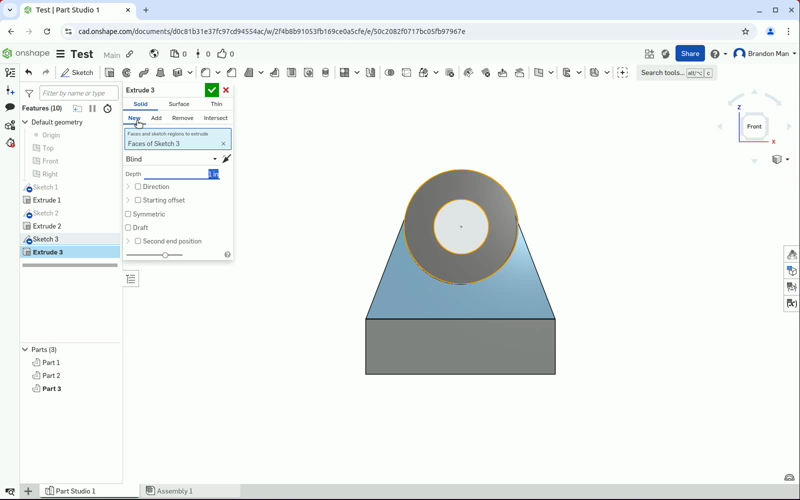
text(11.554)
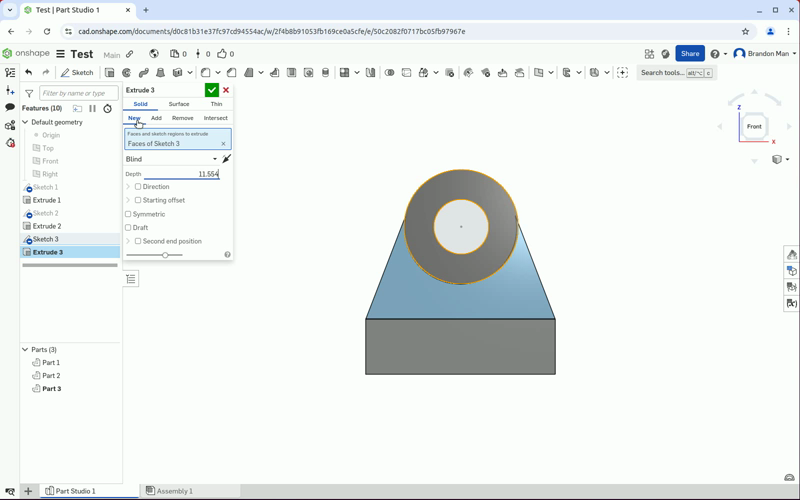
key(enter)
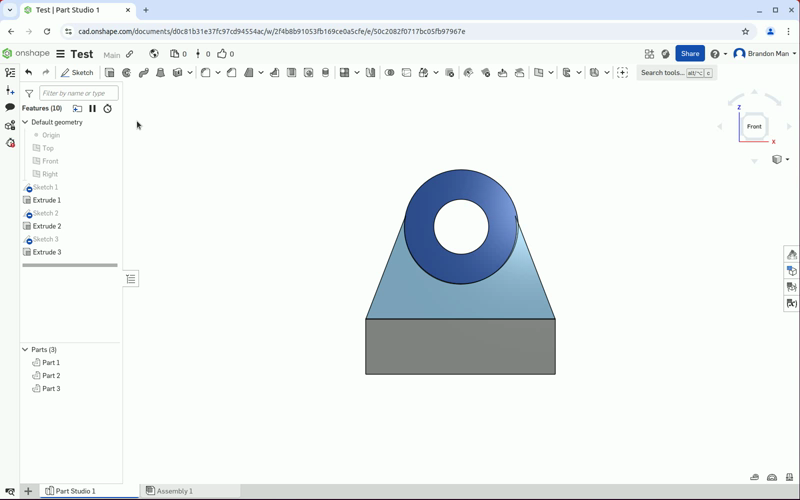
key(shift+h)
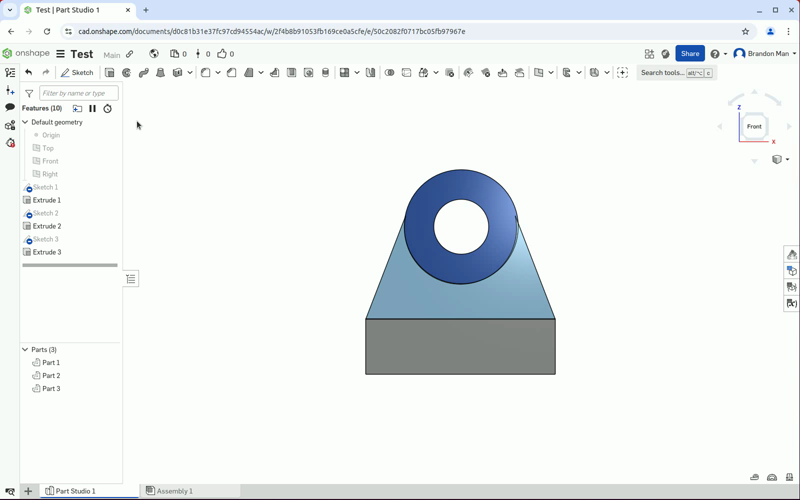
key(shift+h)
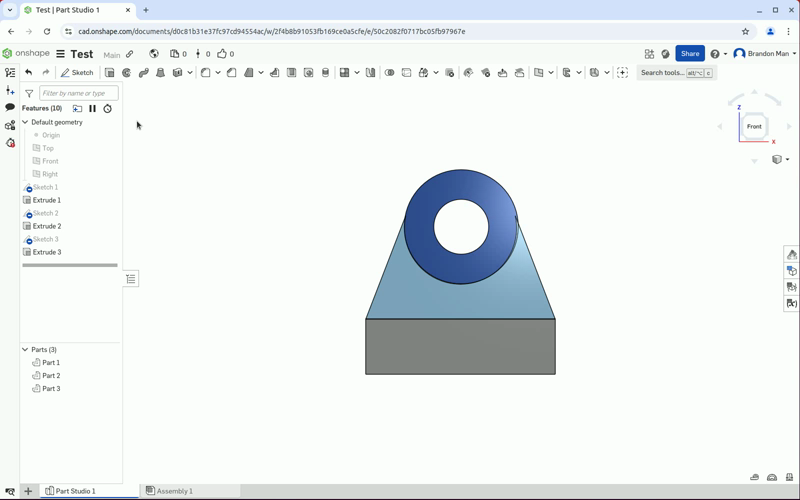
key(shift+7)
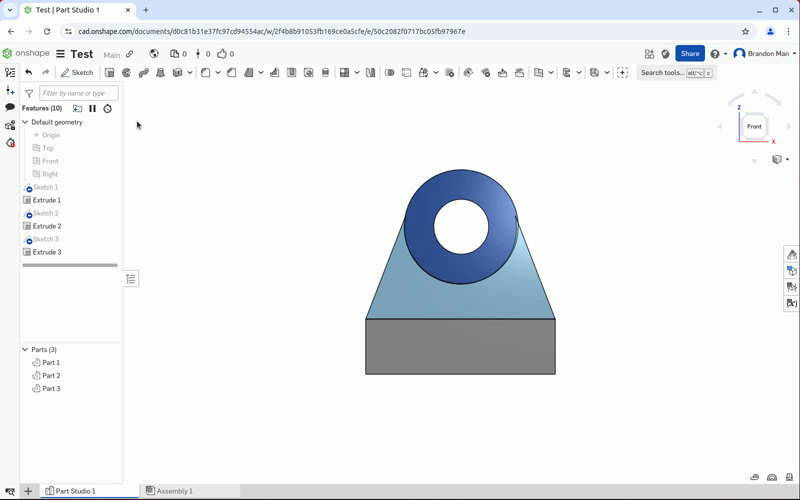
key(left, 2)
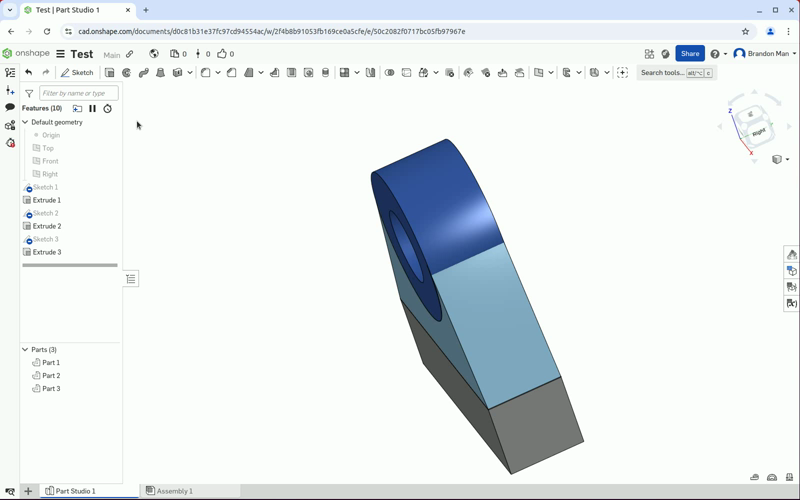
key(down, 2)
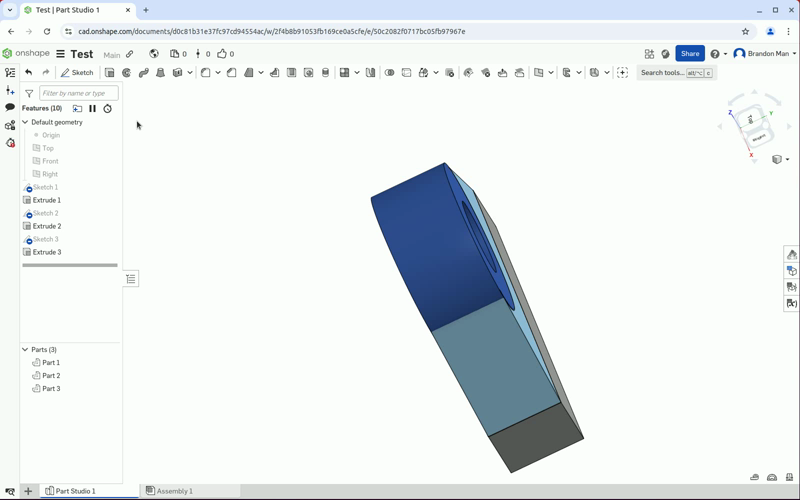
key(up, 2)
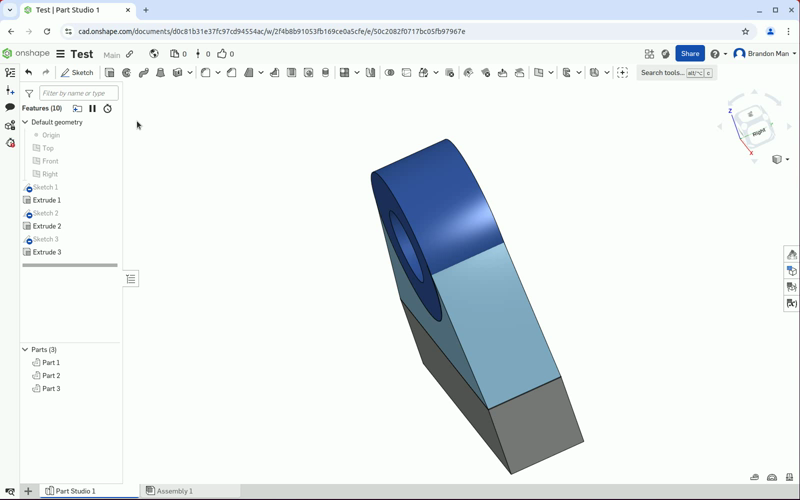
key(right, 2)
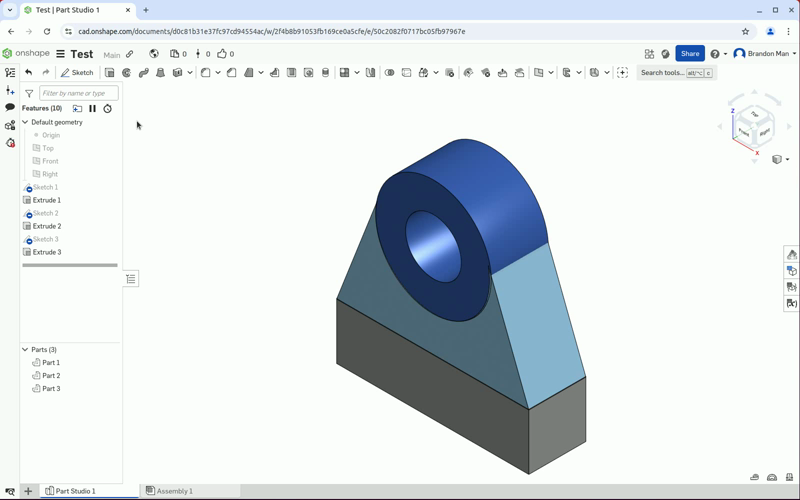
mouse_move(73, 189)
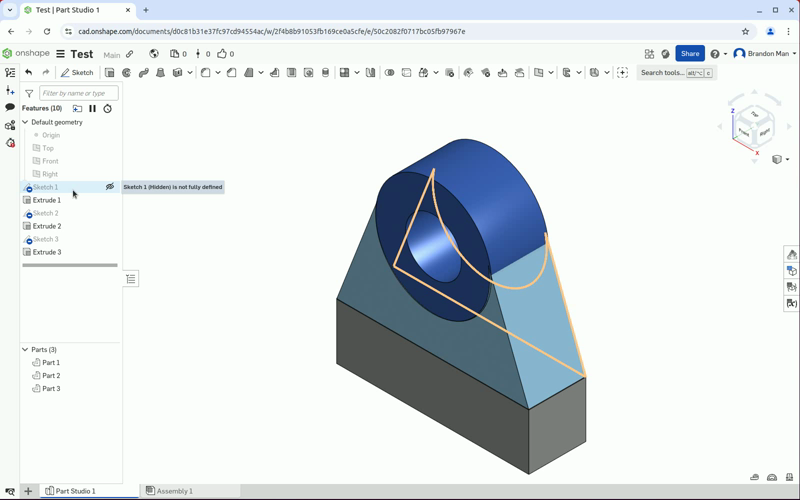
click(73, 189)